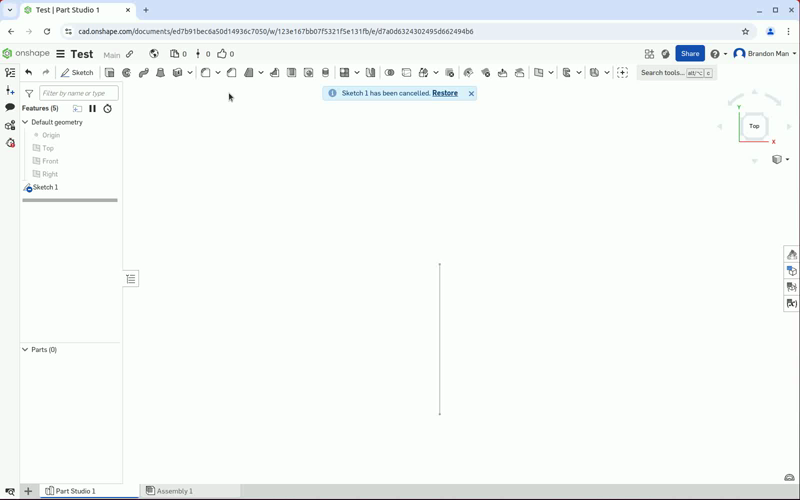
key(shift+h)
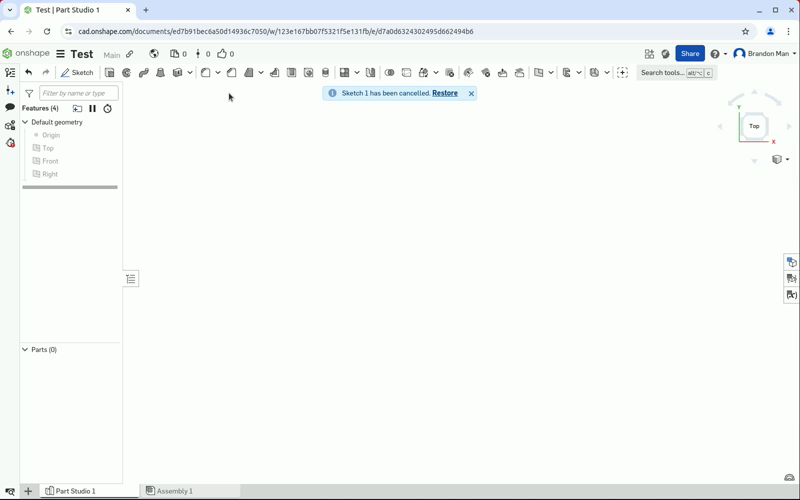
mouse_move(73, 352)
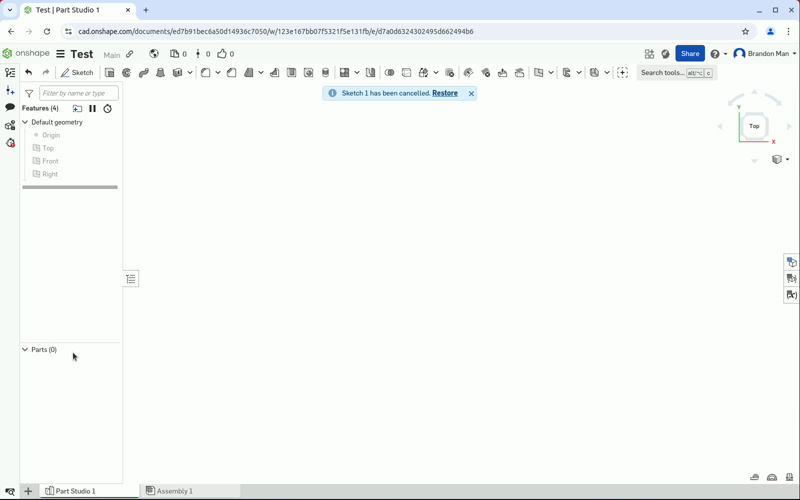
key(y)
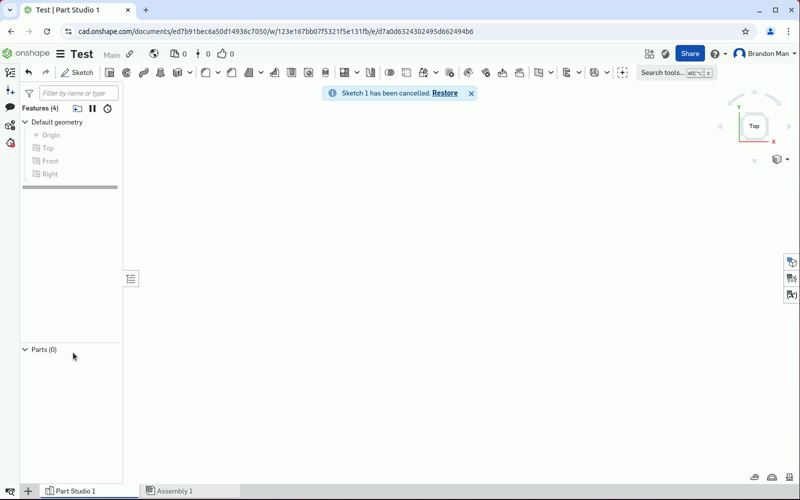
key(shift+p)
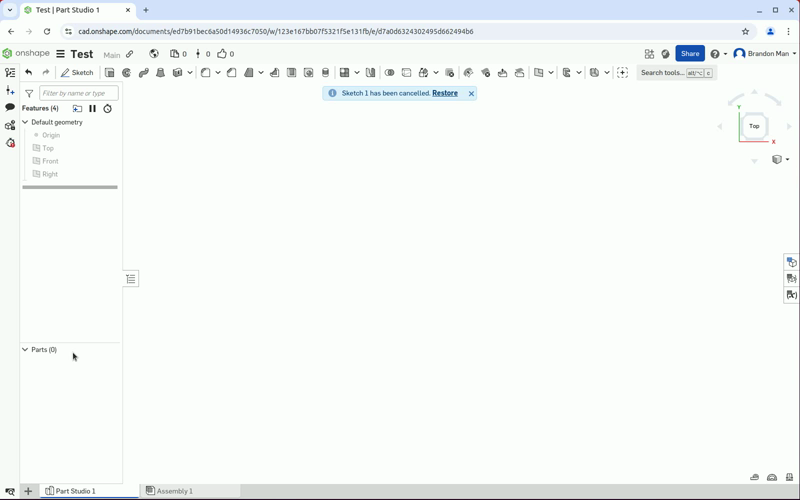
key(space)
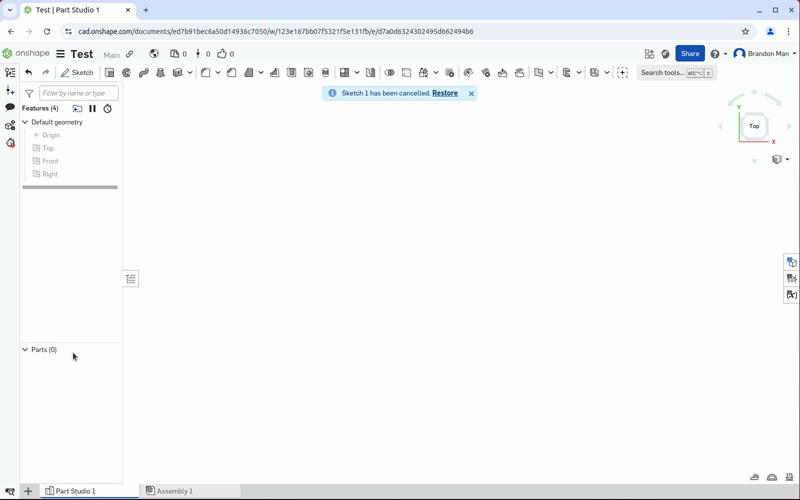
key_down(shift)
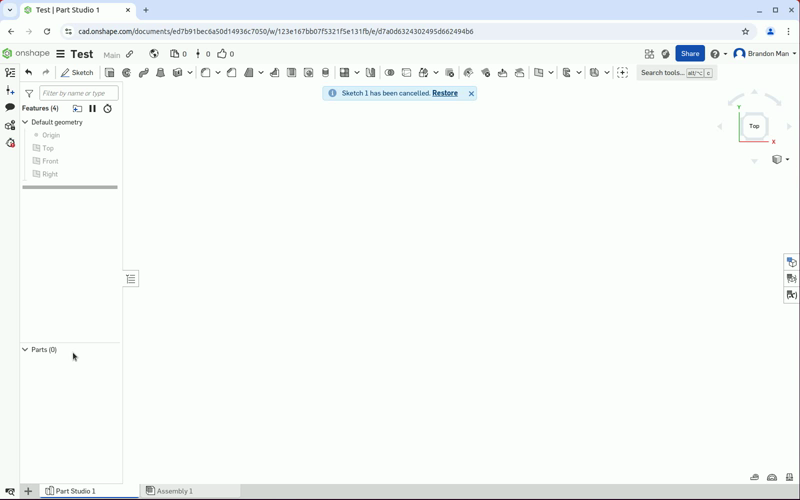
key(up)
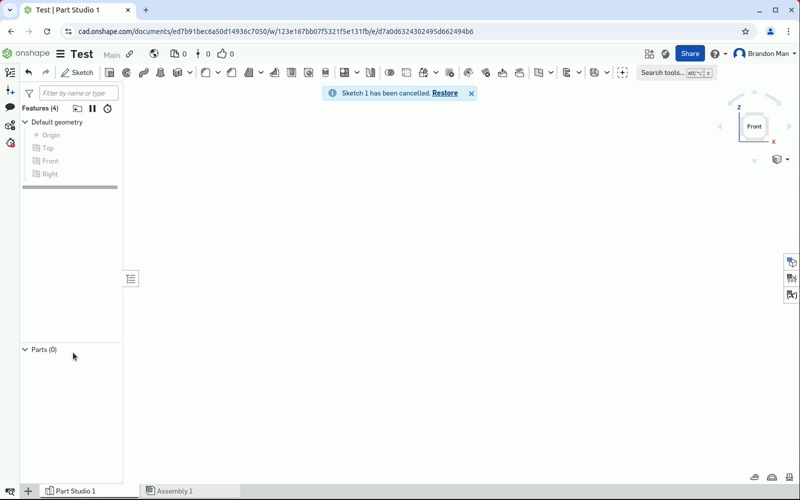
key_up(shift)
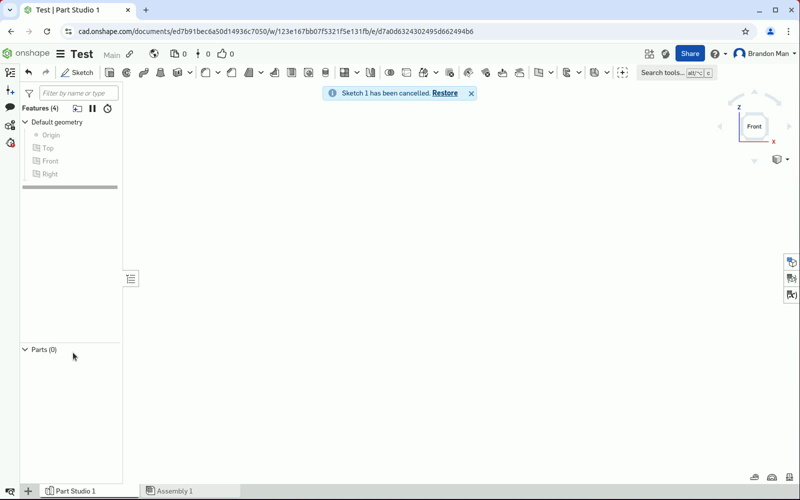
mouse_move(73, 352)
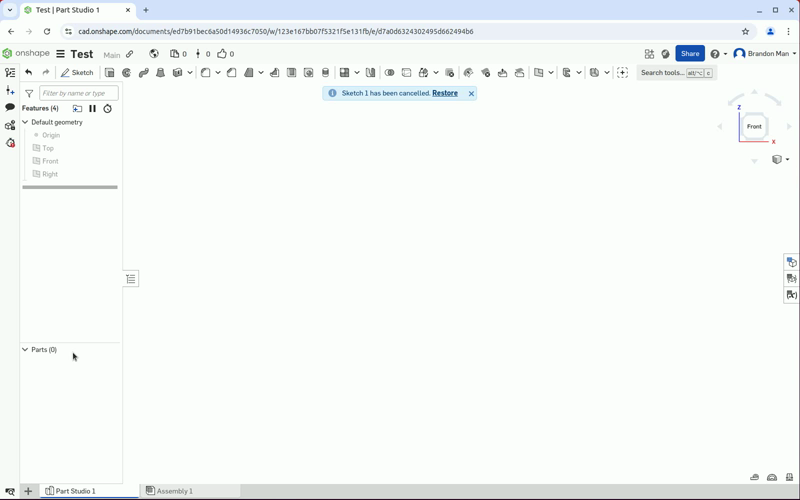
key(shift+y)
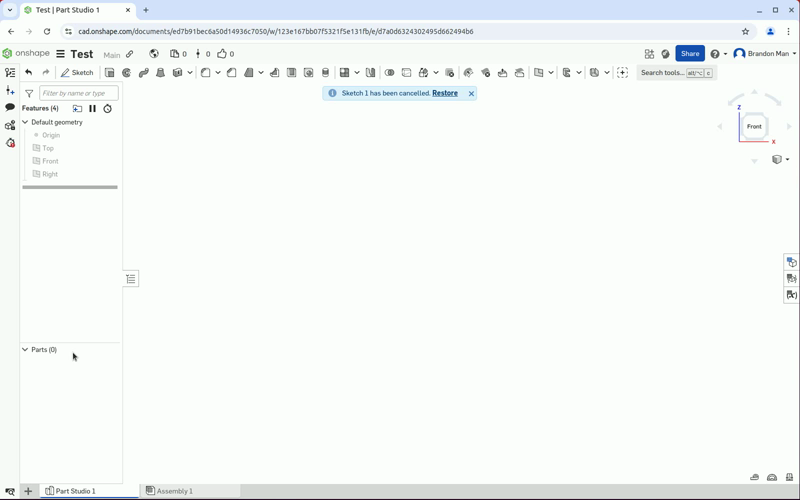
key(shift+s)
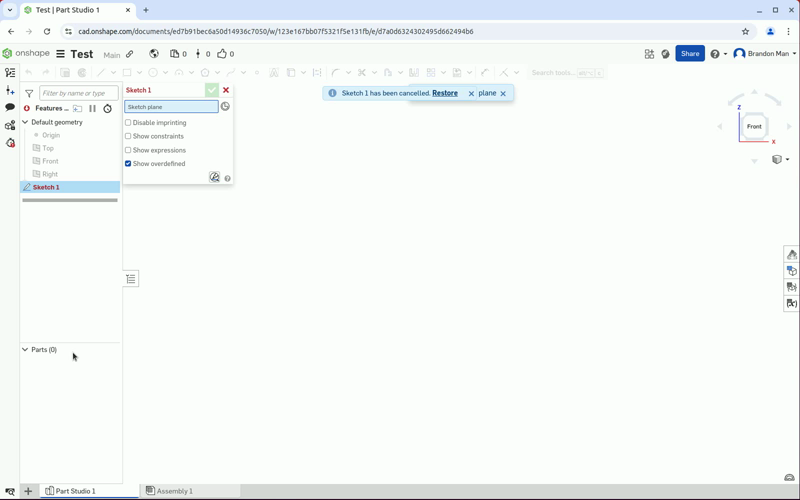
mouse_move(73, 163)
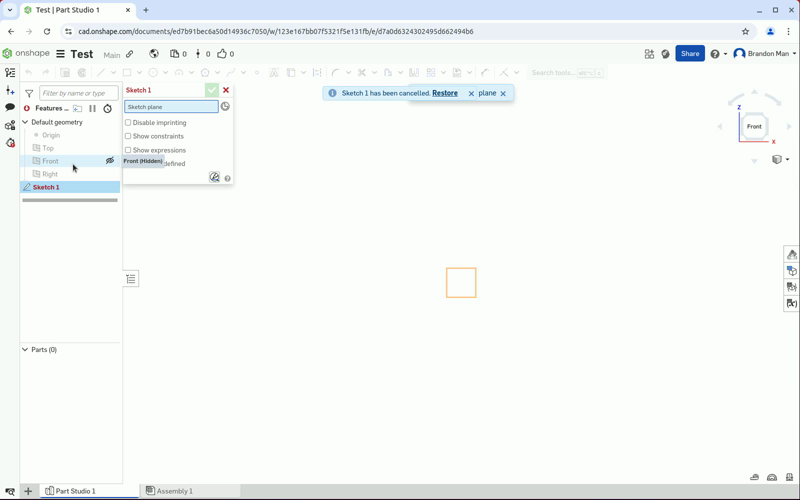
click(73, 163)
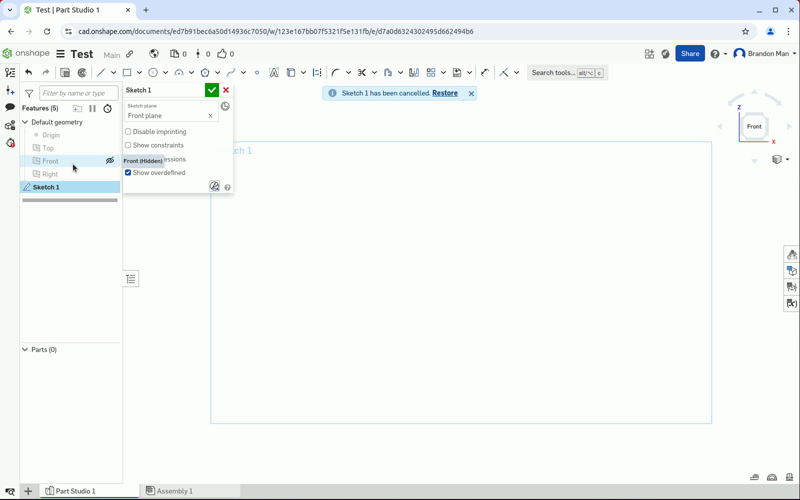
mouse_move(73, 352)
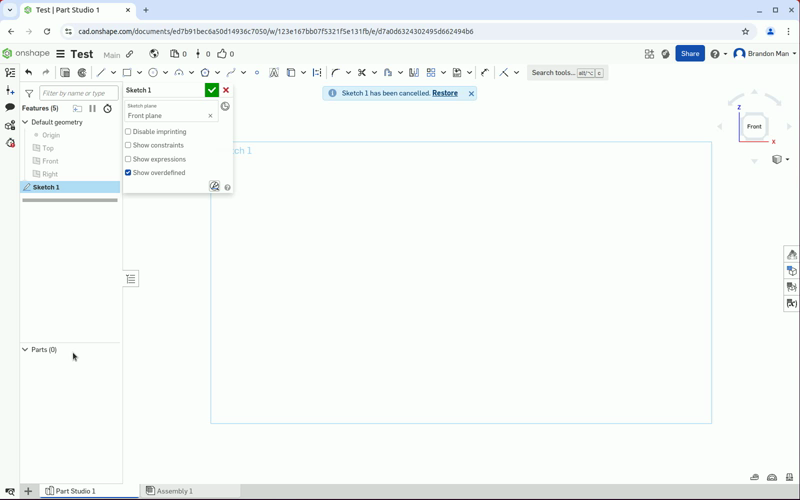
key(y)
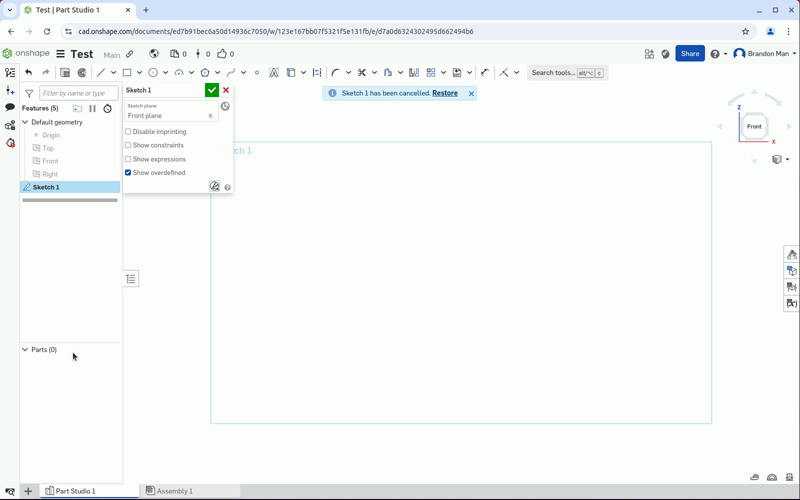
key(l)
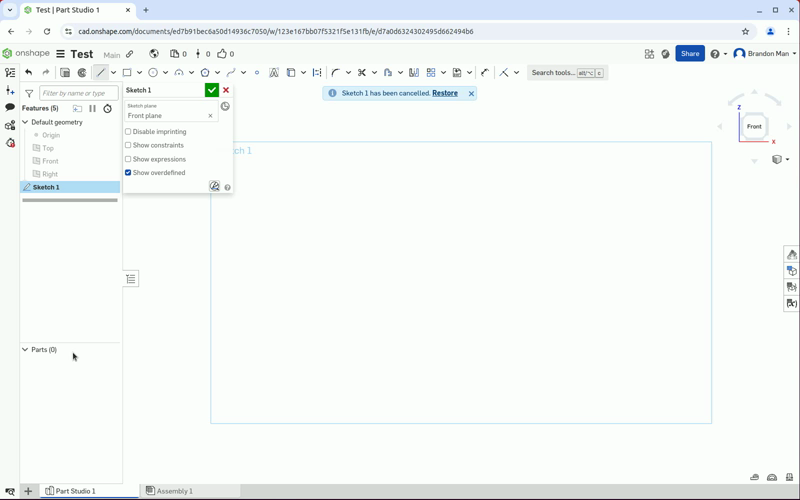
key_down(shift)
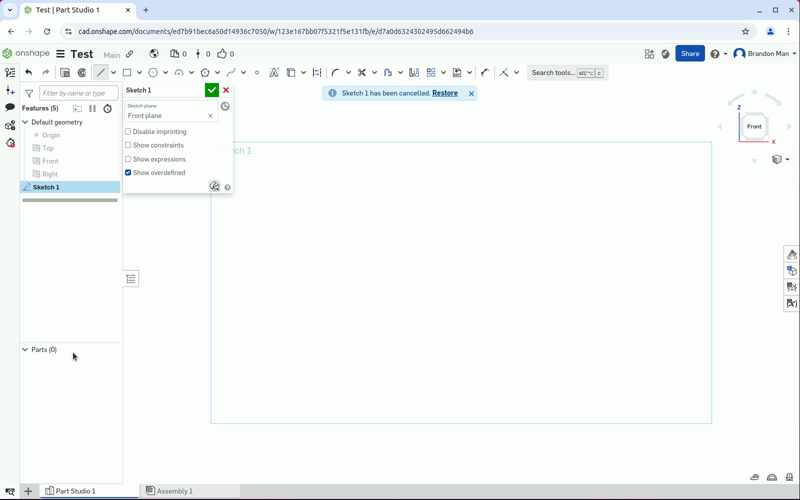
mouse_move(501, 315)
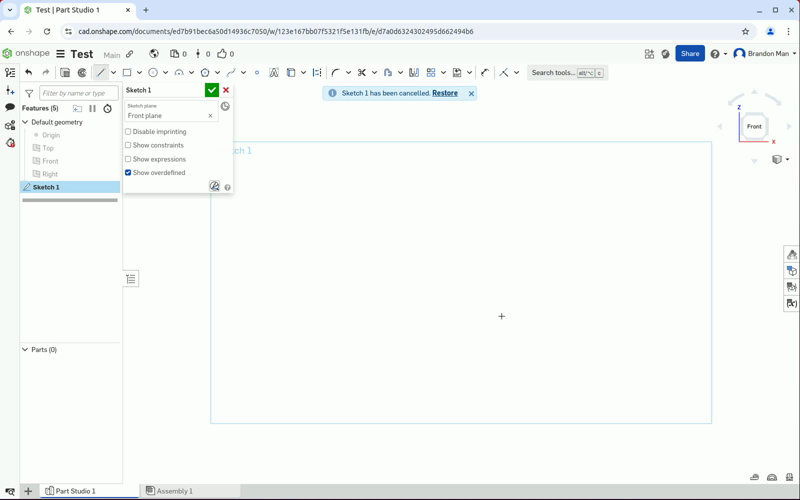
click(501, 315)
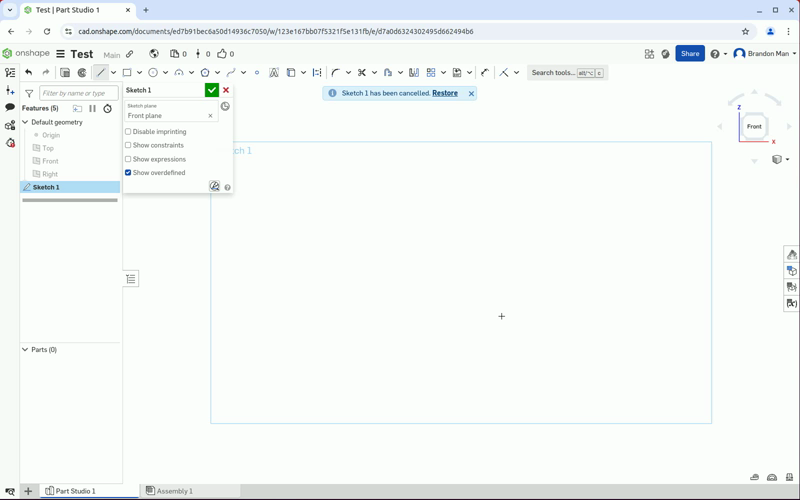
key_up(shift)
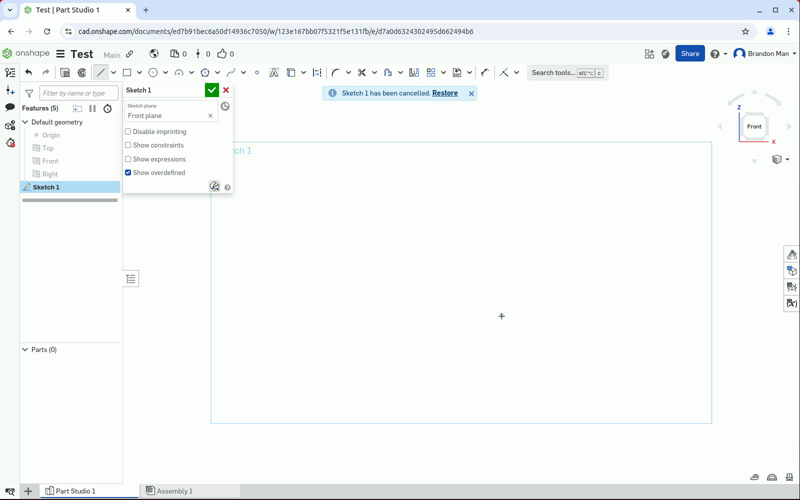
key_down(shift)
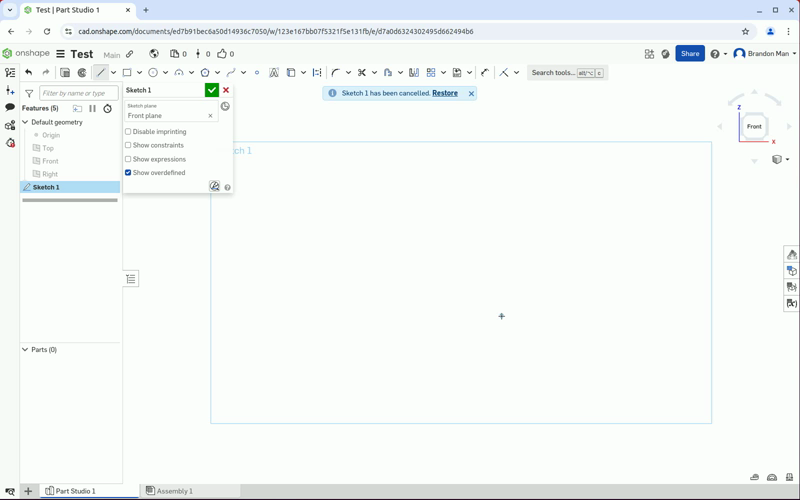
mouse_move(573, 315)
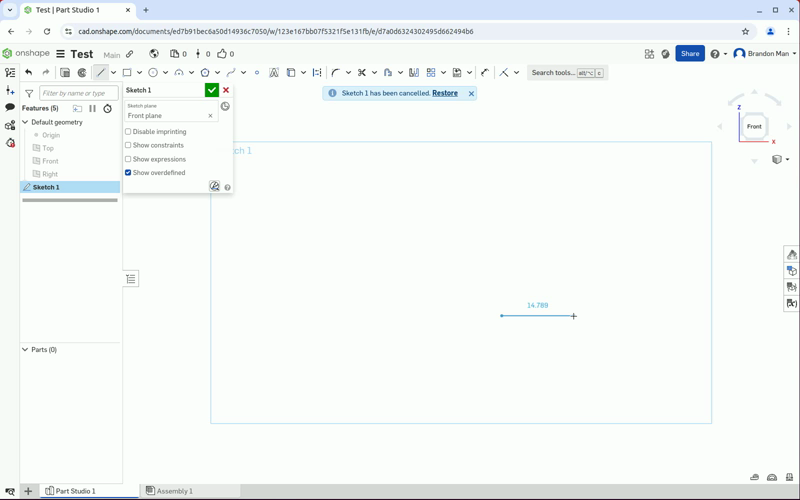
click(573, 315)
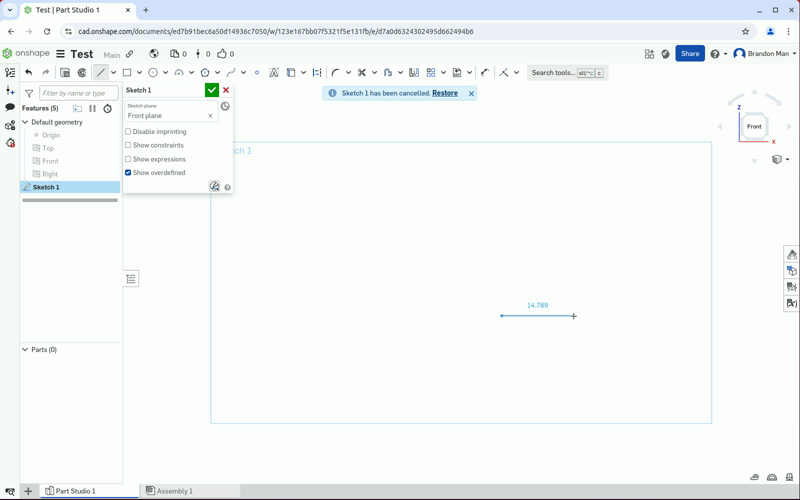
key_up(shift)
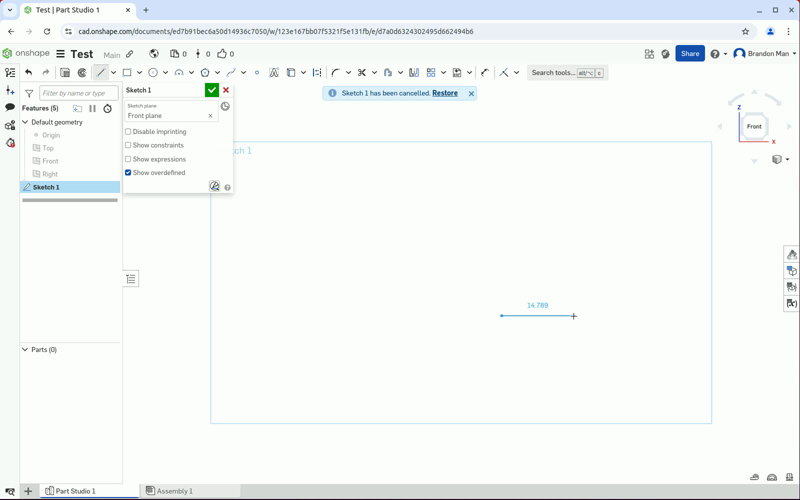
key_down(shift)
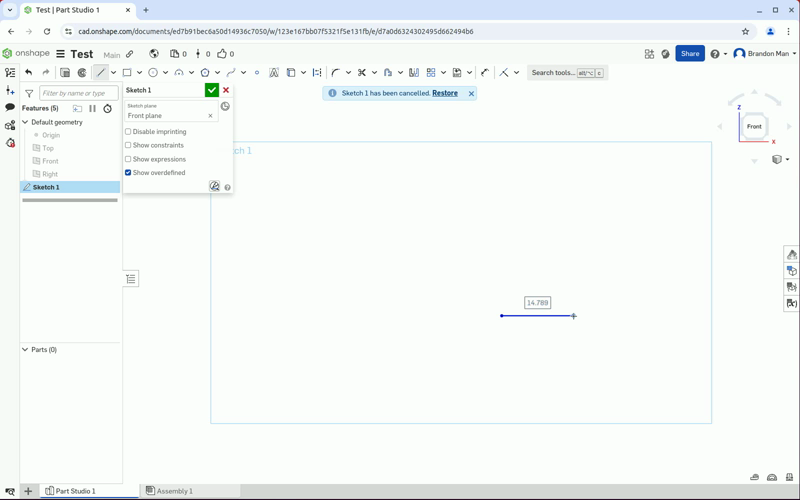
mouse_move(573, 243)
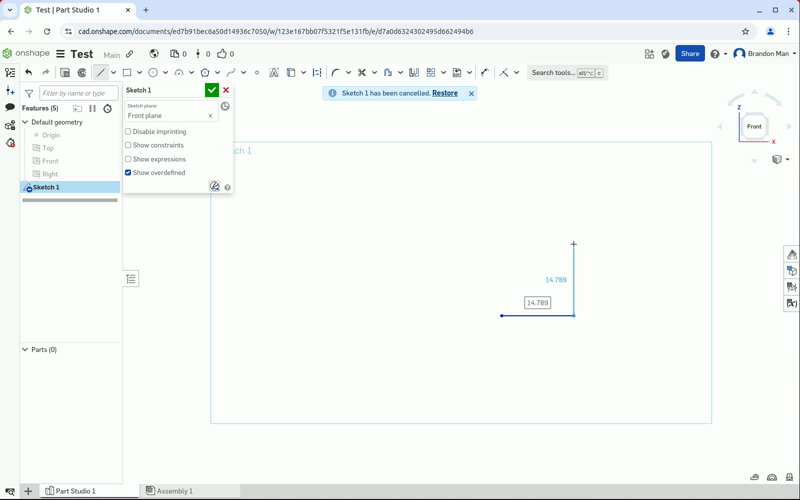
click(573, 243)
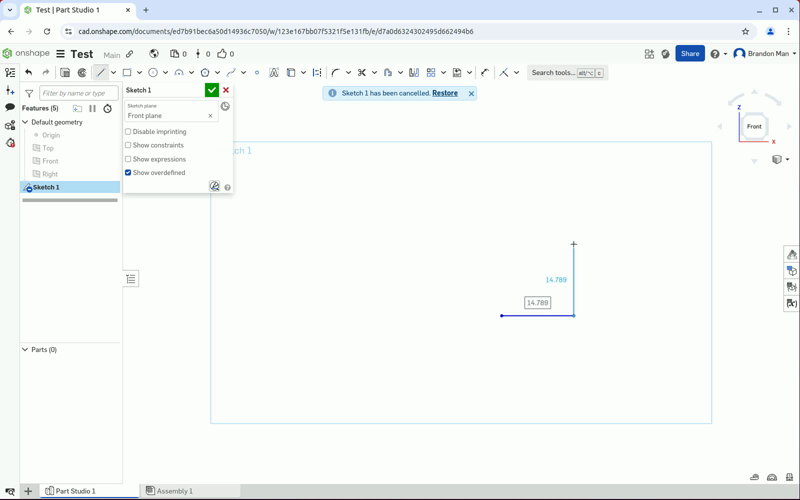
key_up(shift)
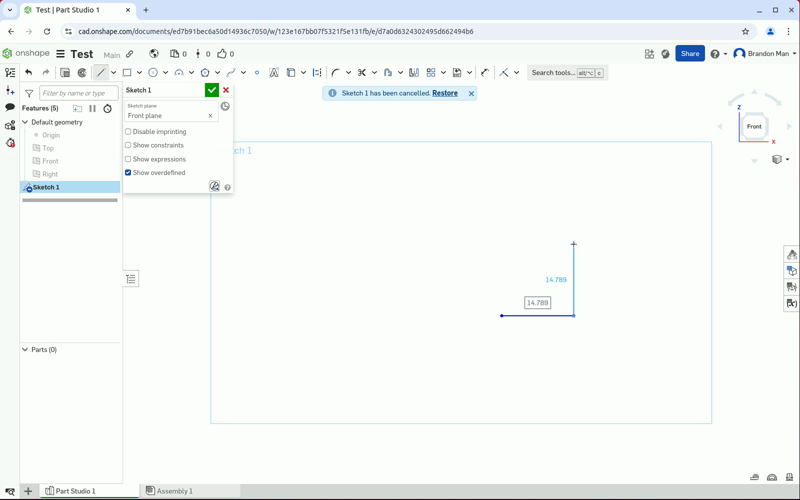
key_down(shift)
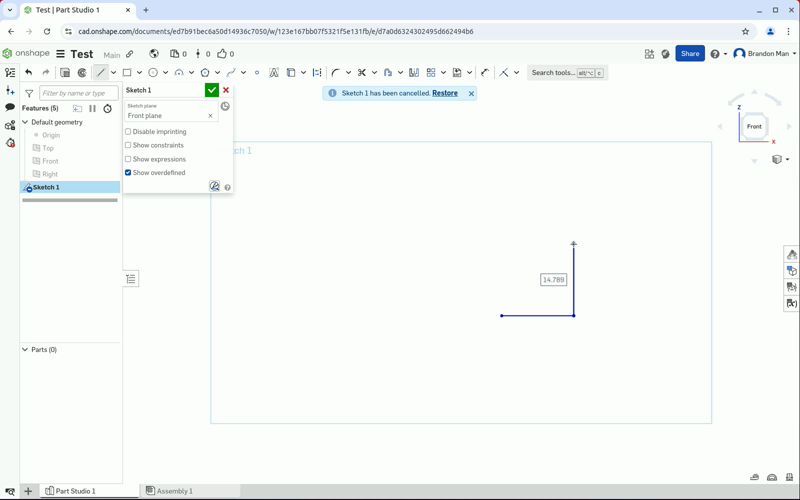
mouse_move(589, 243)
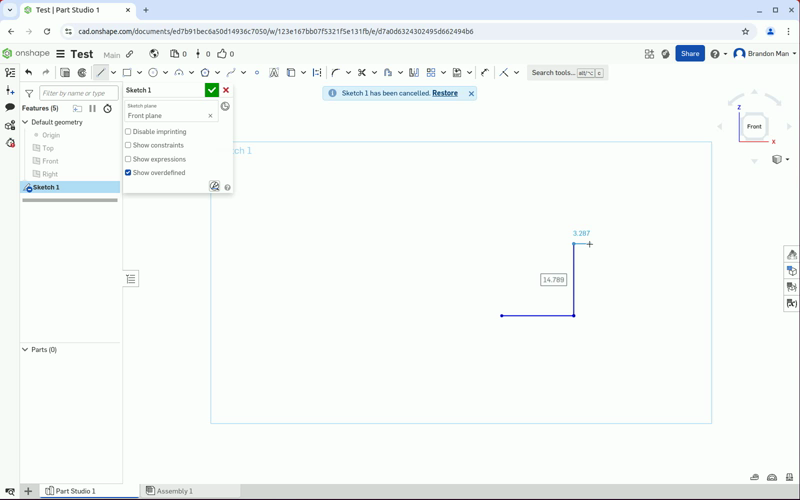
mouse_move(538, 243)
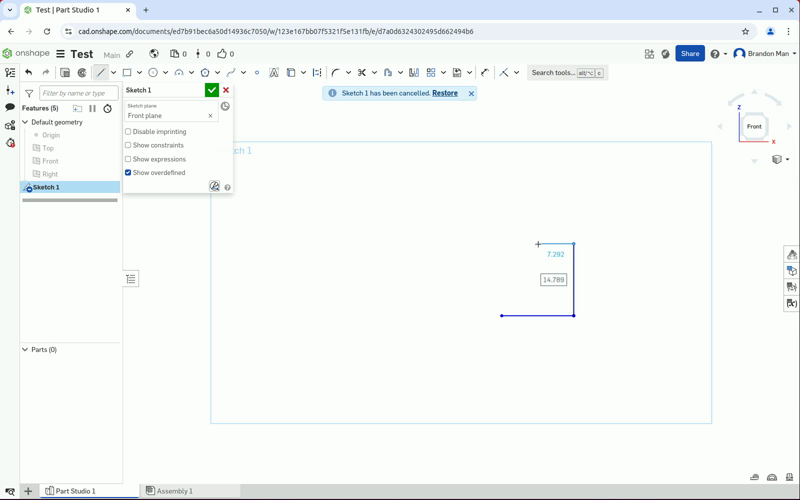
click(538, 243)
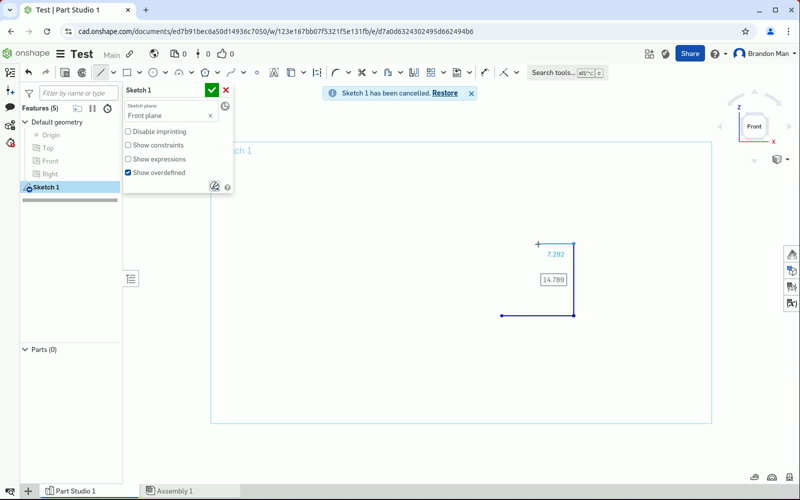
key_up(shift)
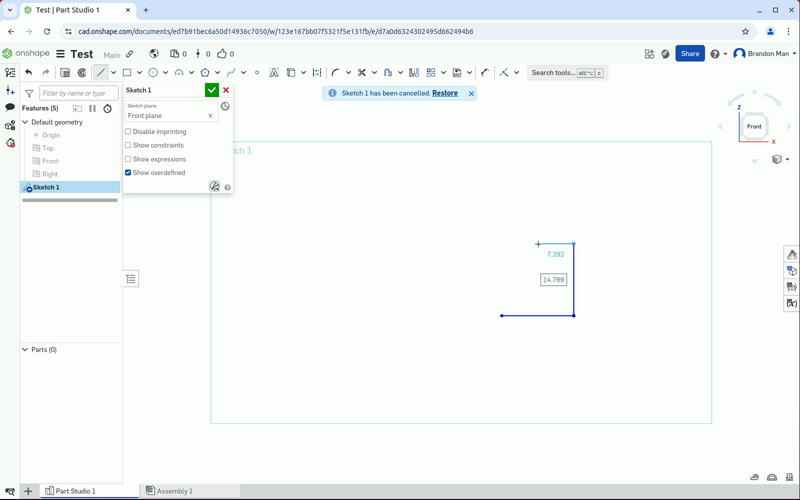
key_down(shift)
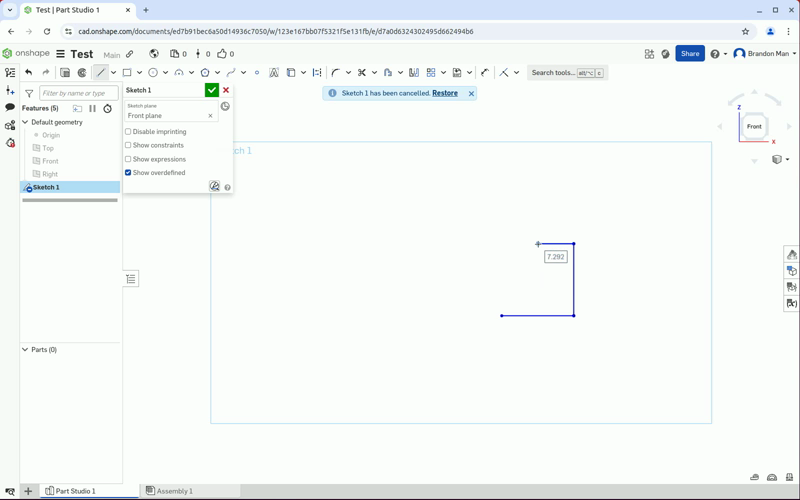
mouse_move(568, 243)
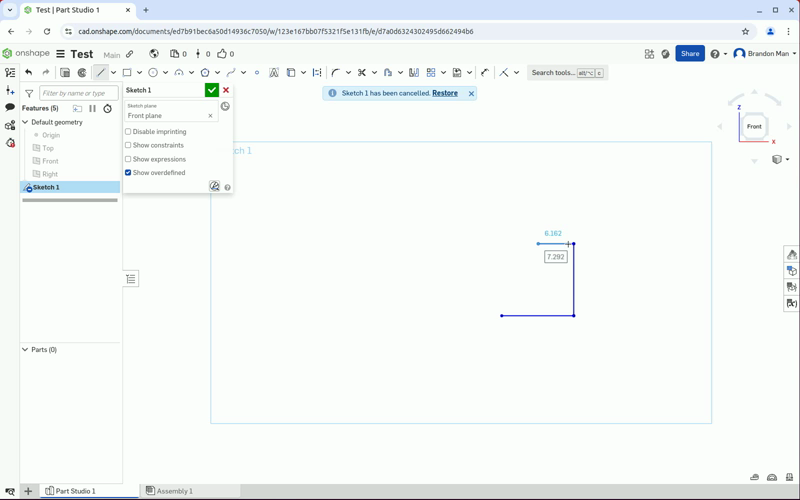
mouse_move(538, 261)
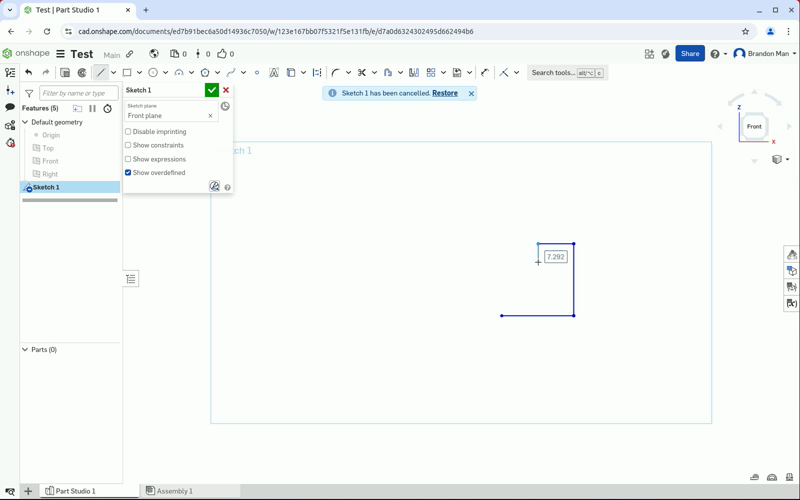
click(538, 261)
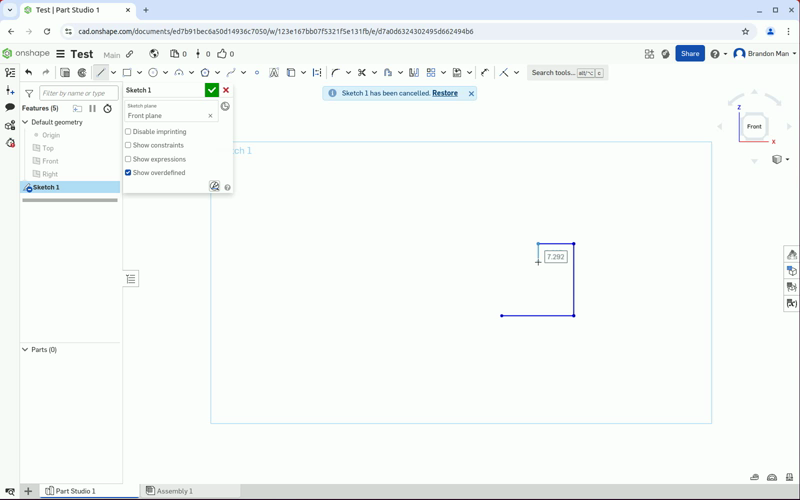
key_up(shift)
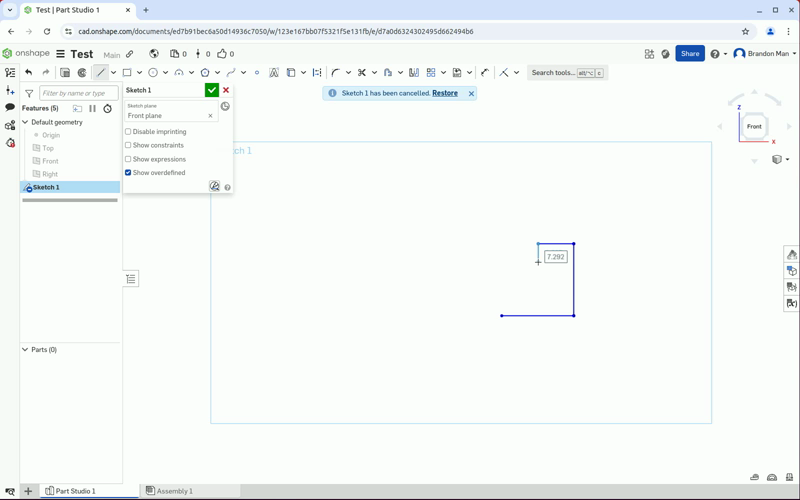
key_down(shift)
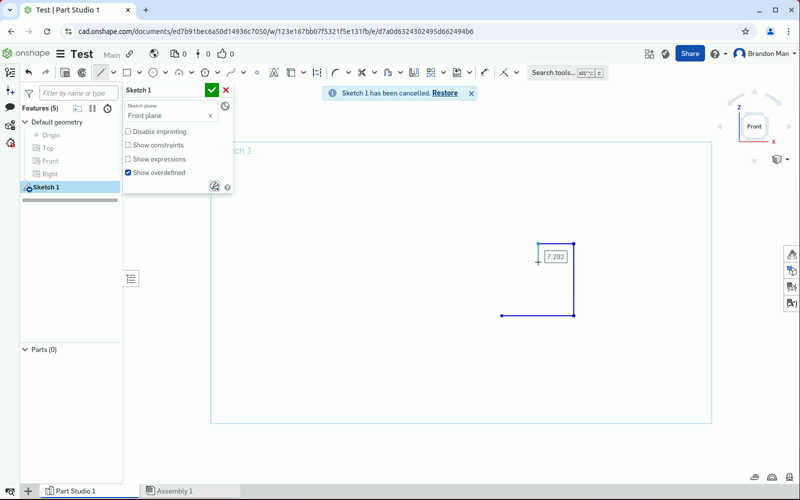
mouse_move(568, 261)
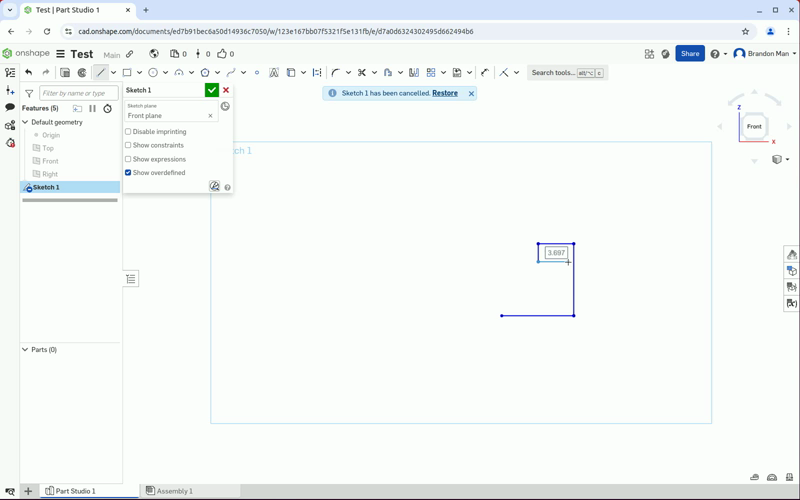
mouse_move(555, 261)
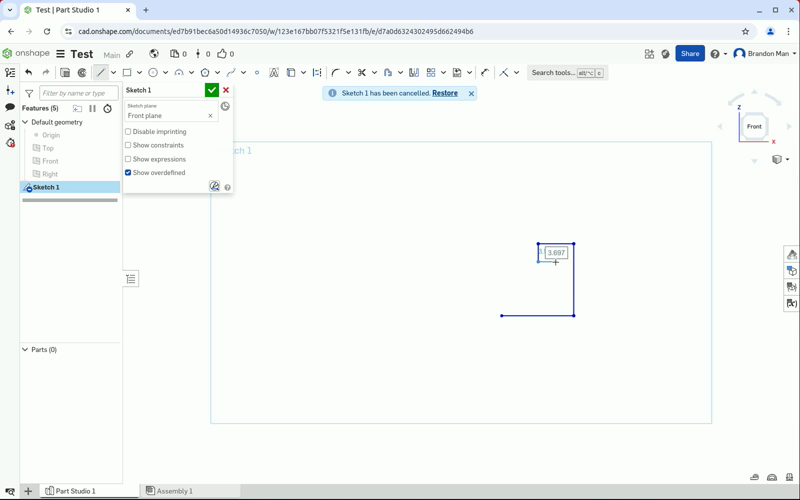
click(555, 261)
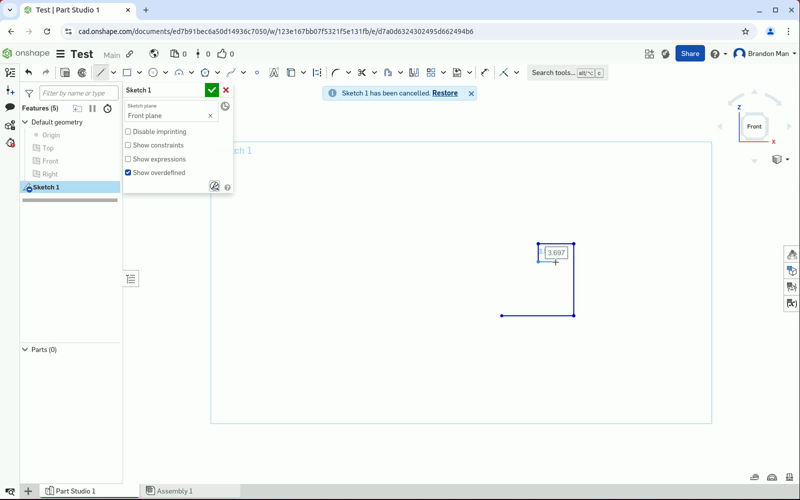
key_up(shift)
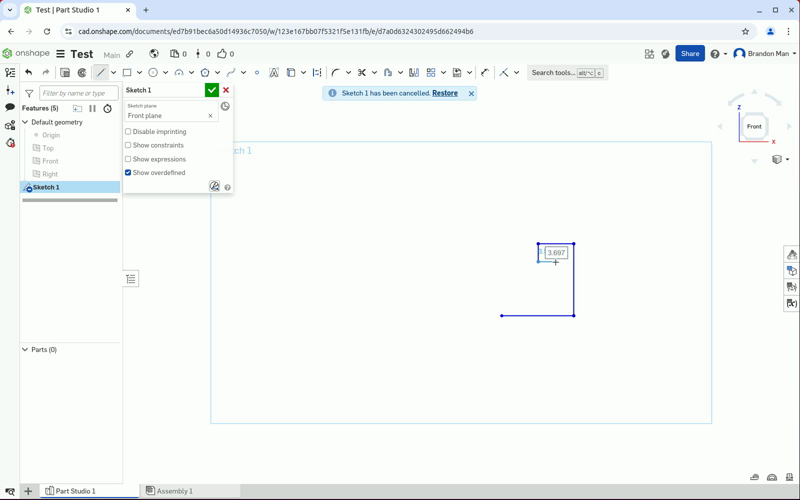
key_down(shift)
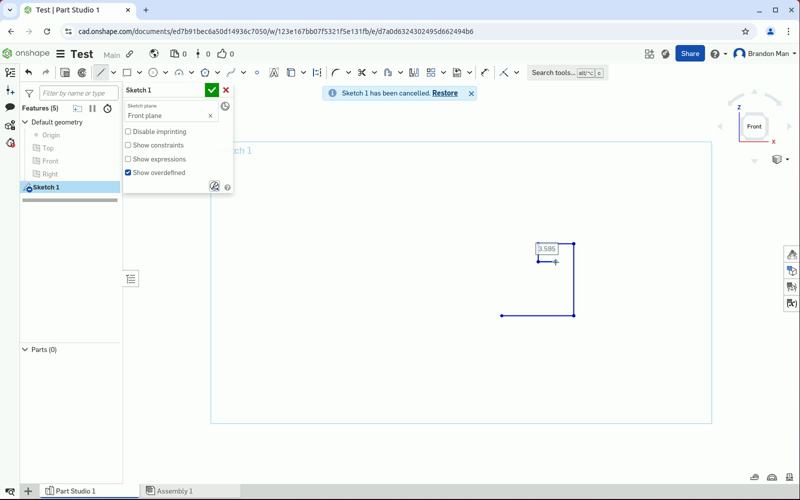
mouse_move(585, 261)
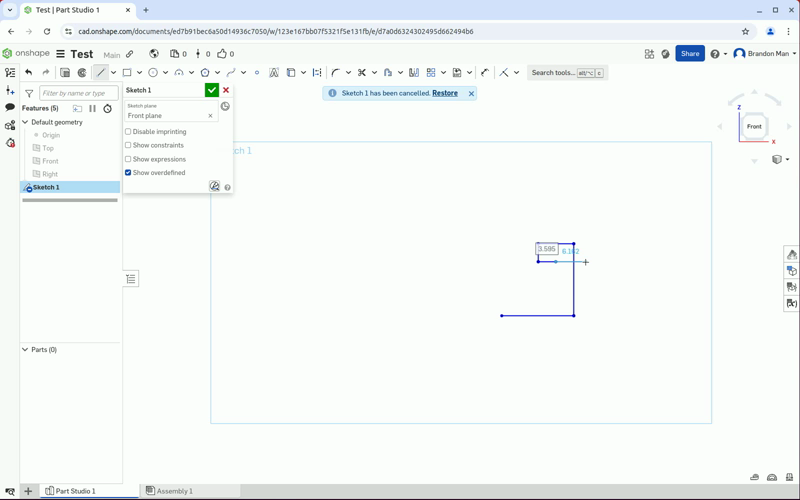
mouse_move(555, 297)
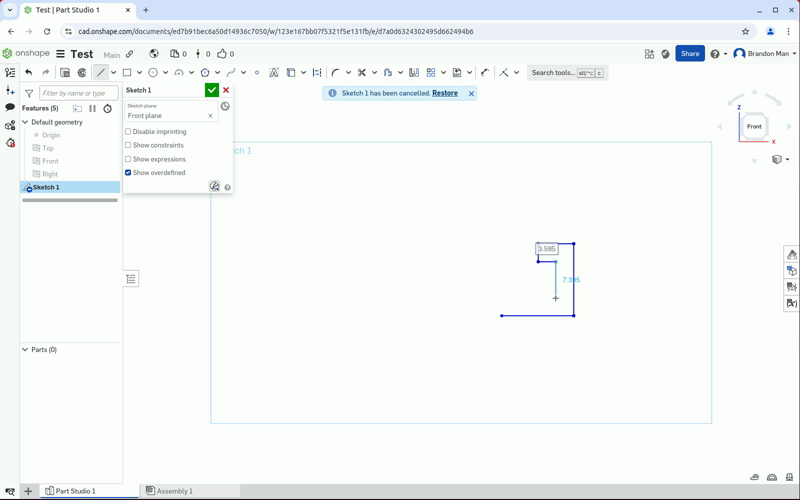
click(555, 297)
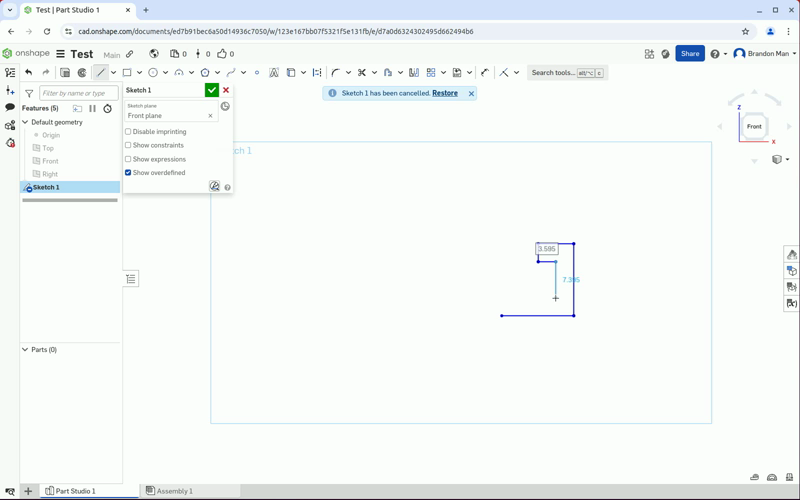
key_up(shift)
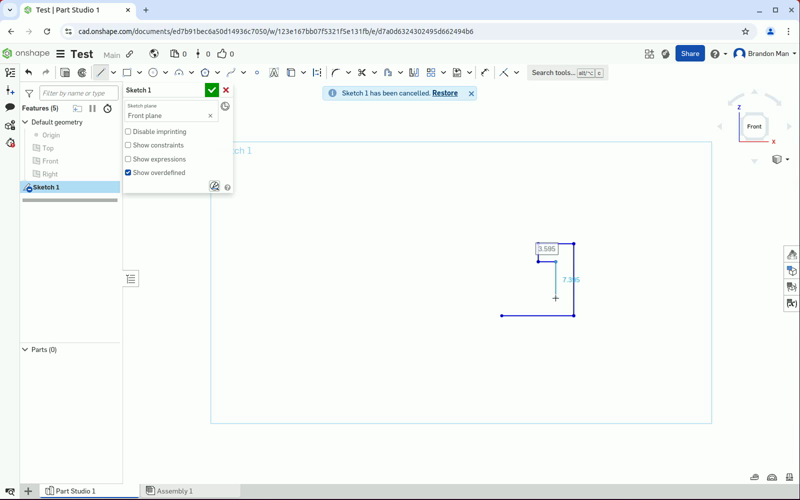
key_down(shift)
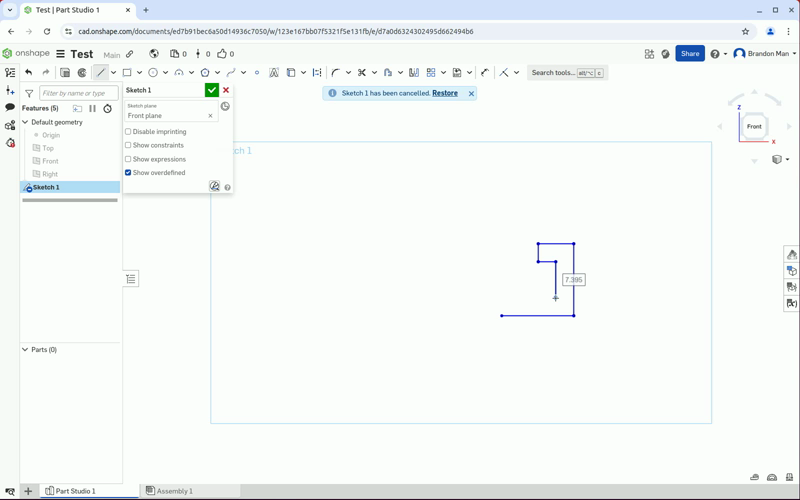
mouse_move(585, 297)
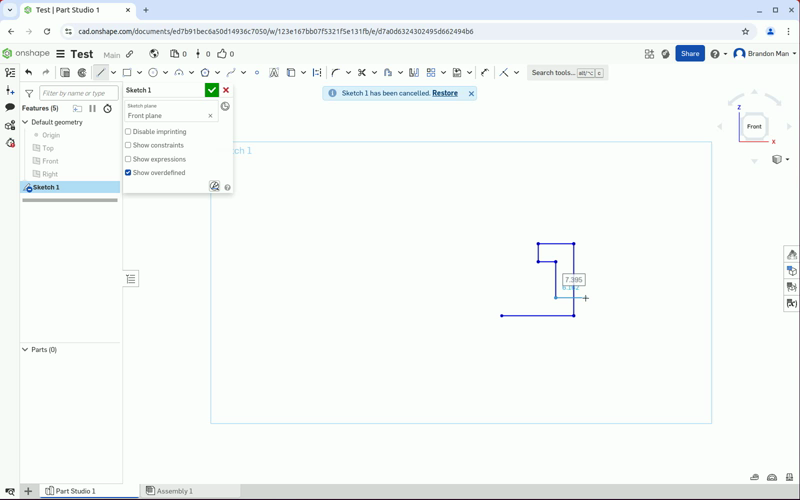
mouse_move(501, 297)
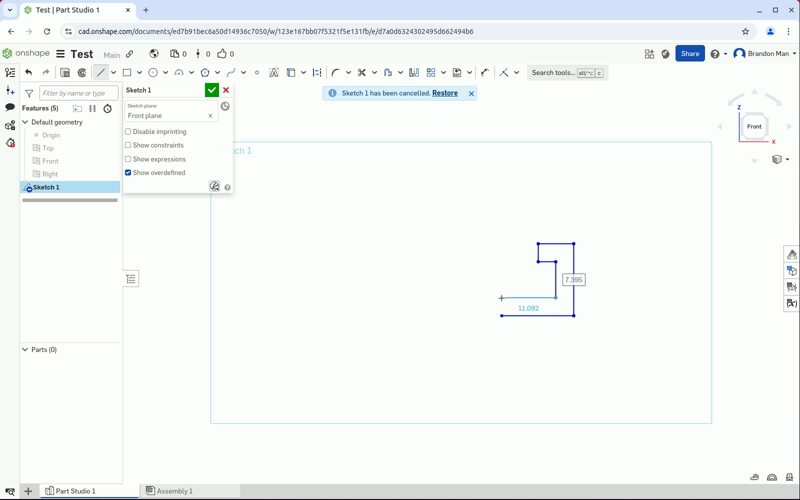
click(501, 297)
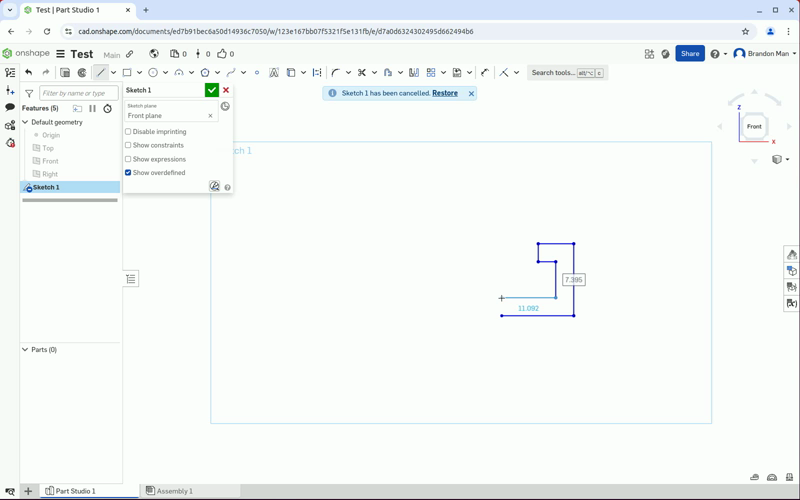
key_up(shift)
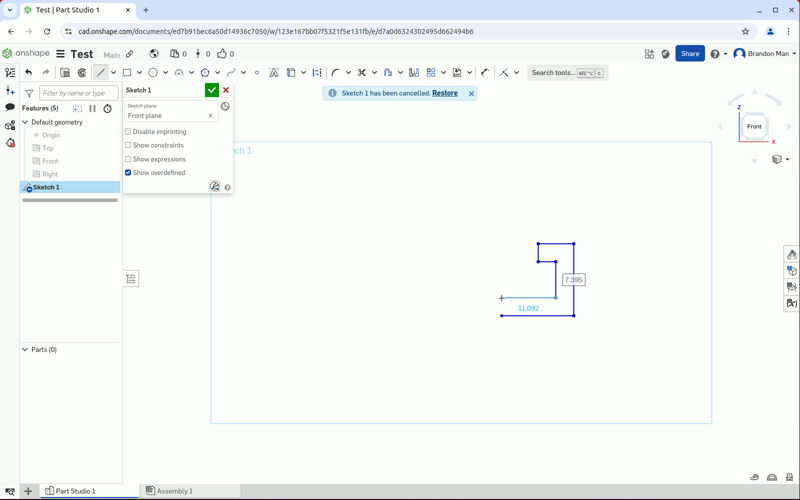
mouse_move(531, 297)
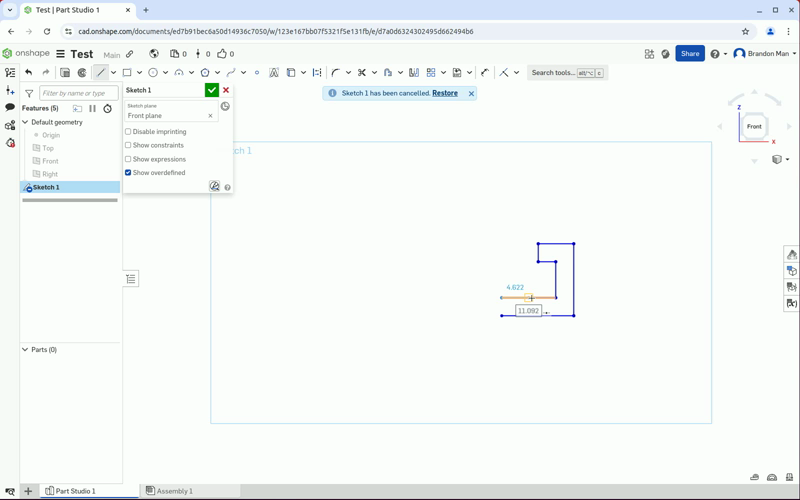
key_down(shift)
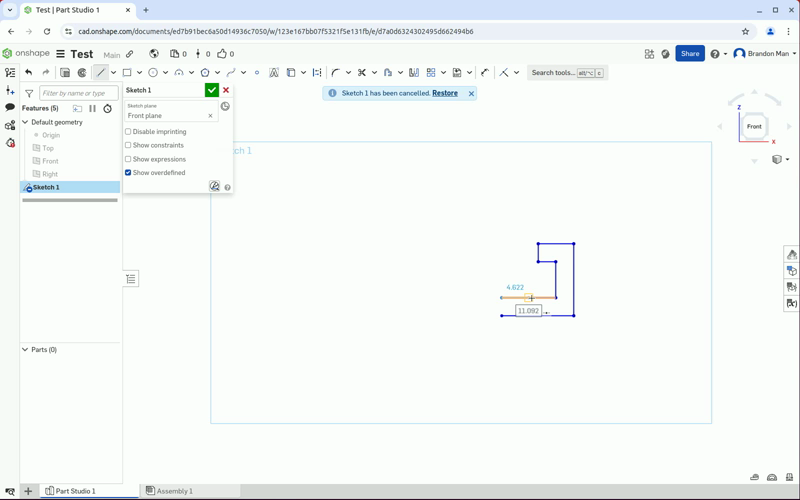
mouse_move(501, 315)
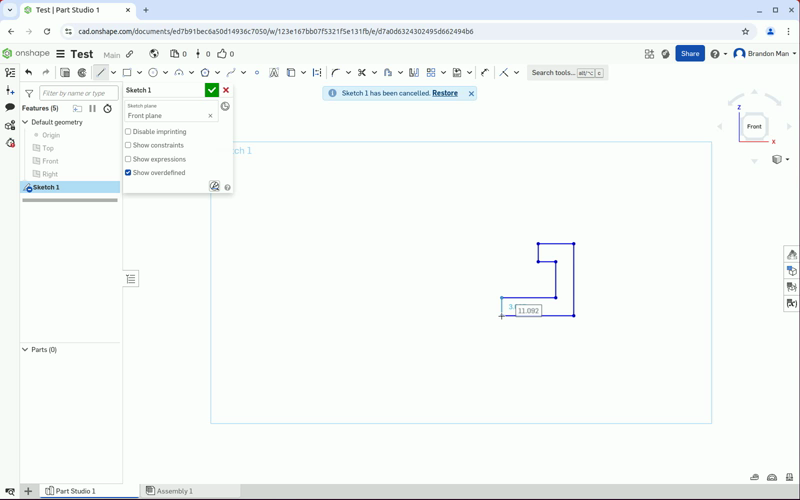
key_up(shift)
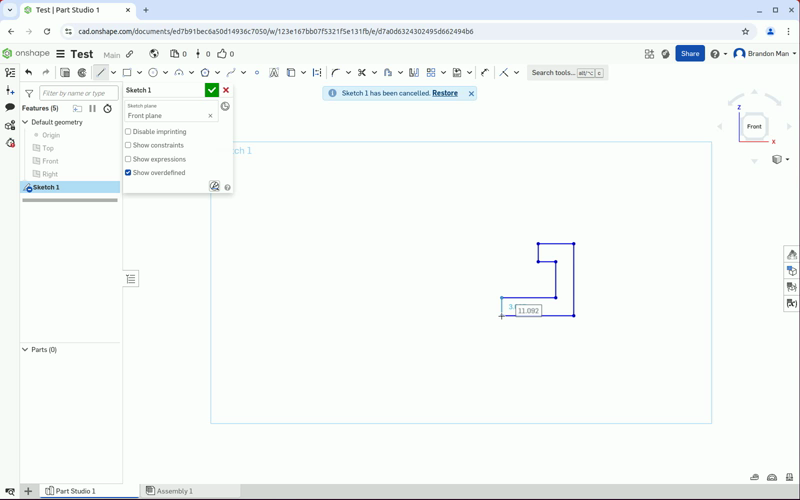
click(501, 315)
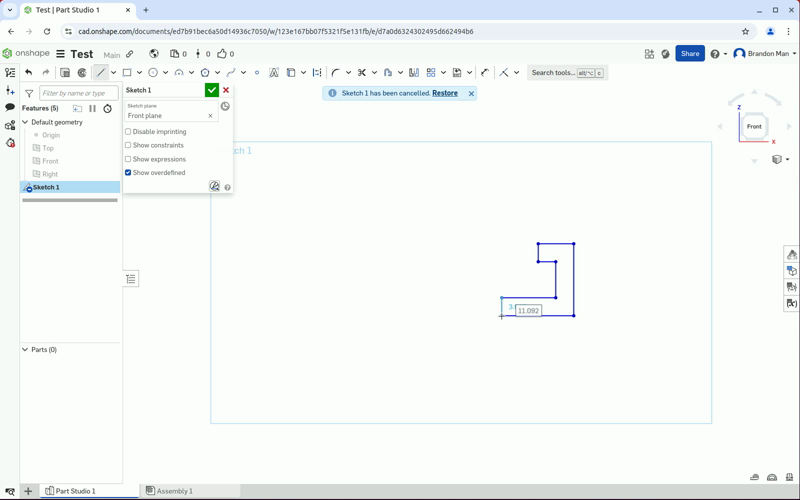
key(esc)
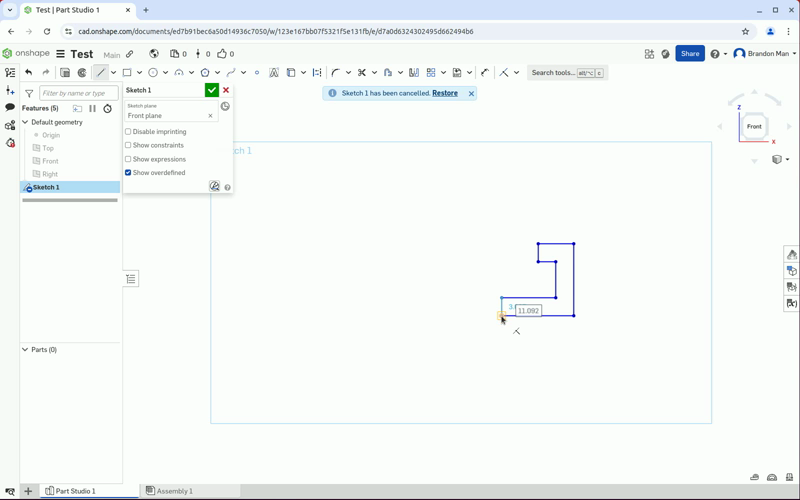
mouse_move(509, 300)
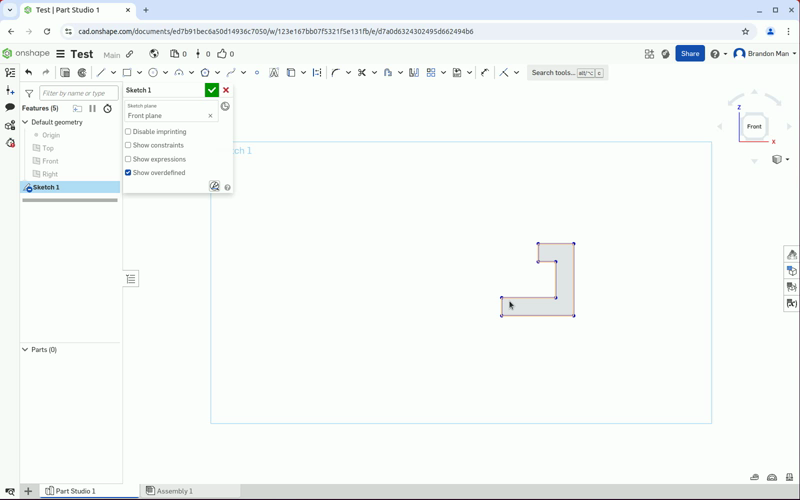
click(509, 300)
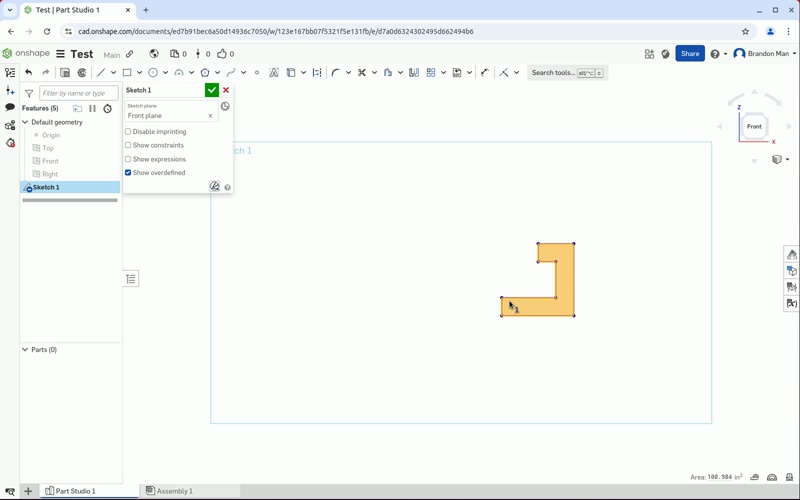
mouse_move(73, 352)
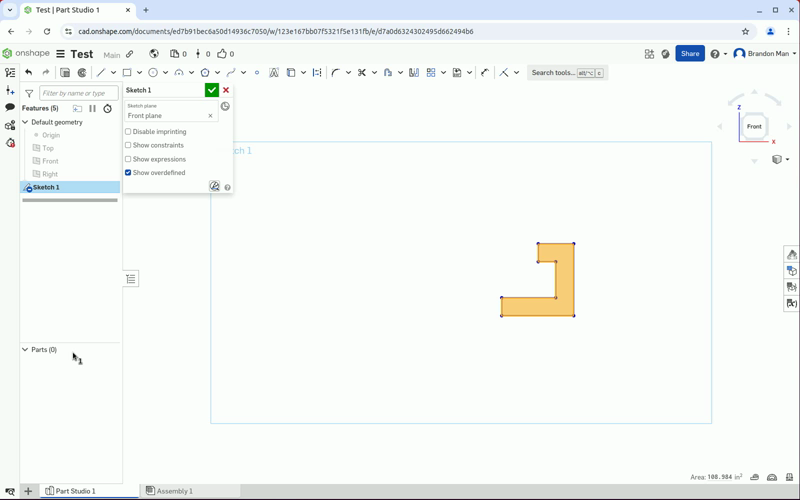
key(shift+y)
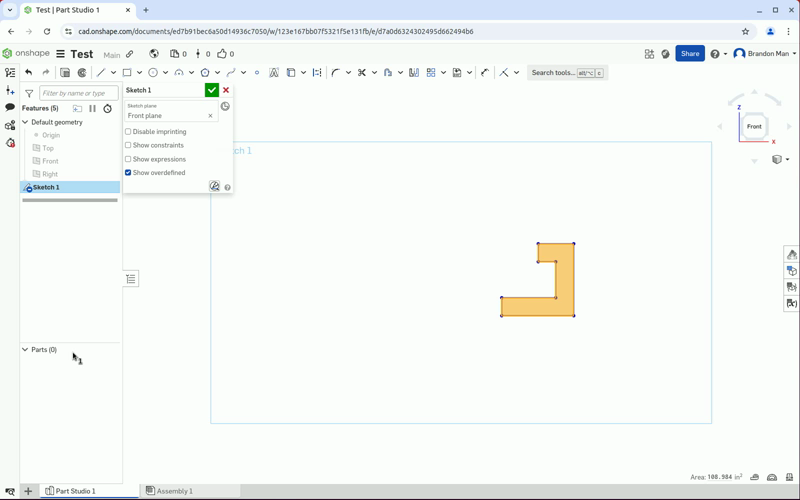
key(shift+e)
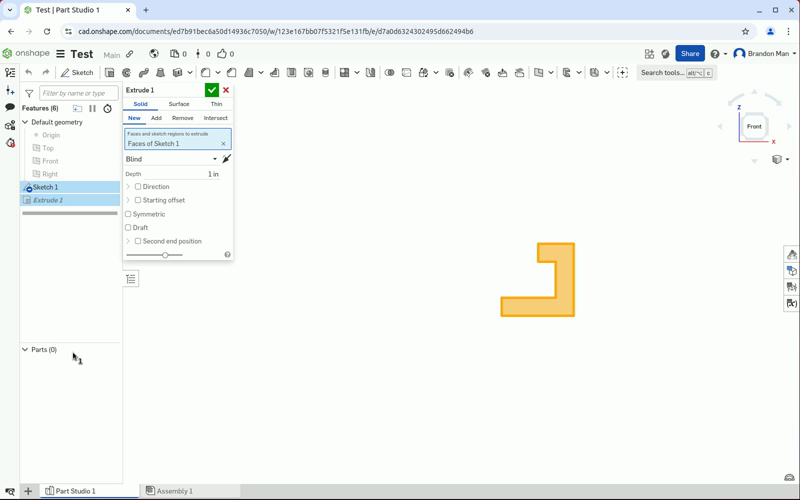
mouse_move(143, 106)
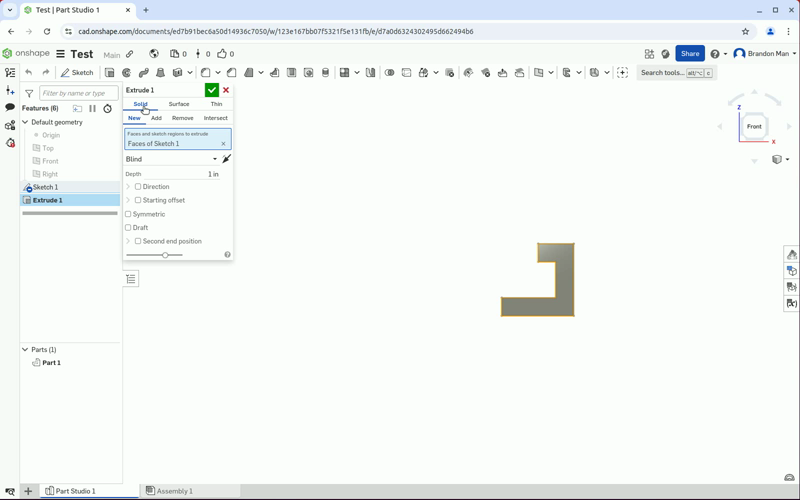
click(143, 106)
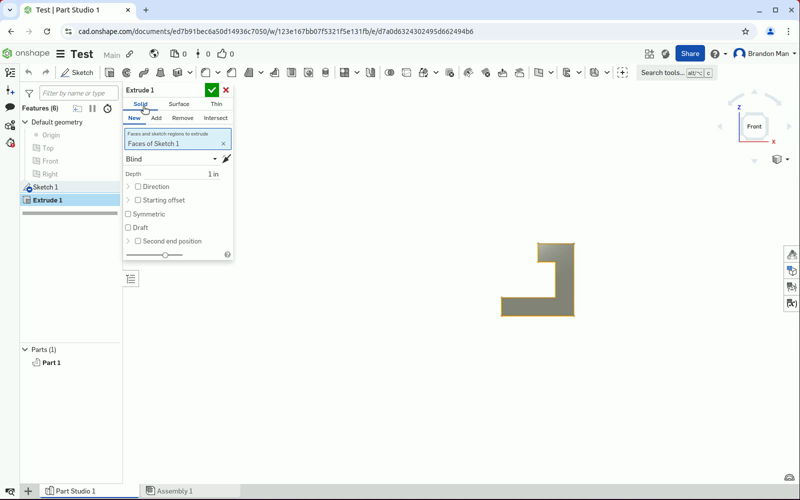
mouse_move(137, 120)
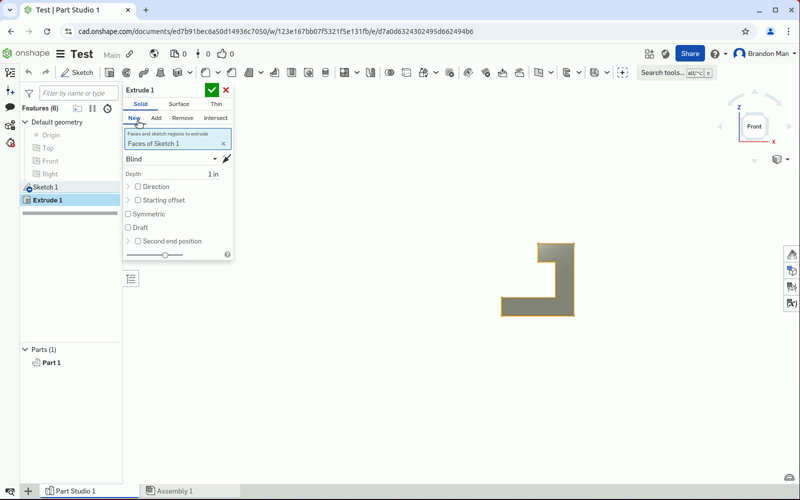
click(137, 120)
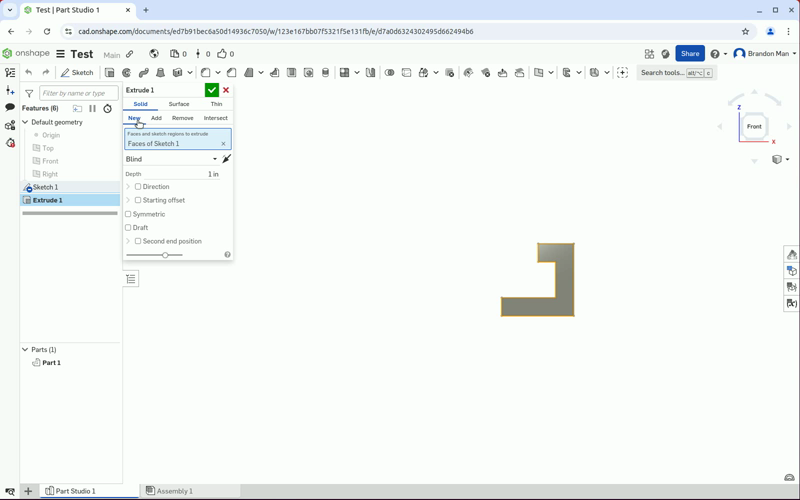
key(tab, 4)
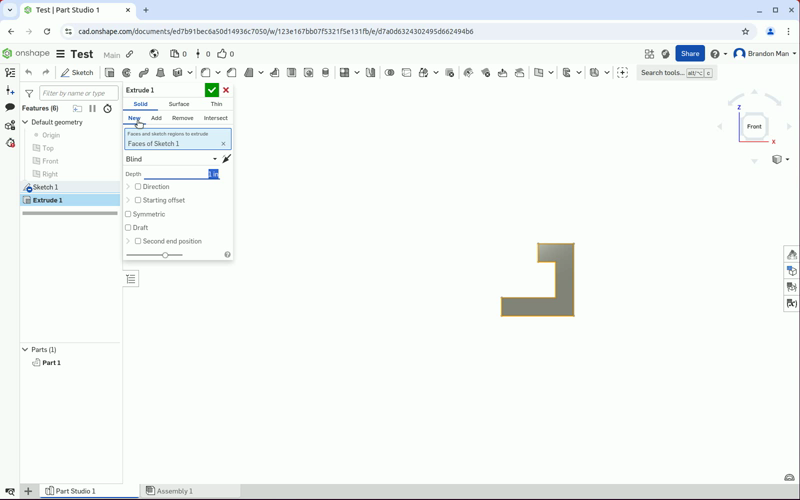
text(-14.683)
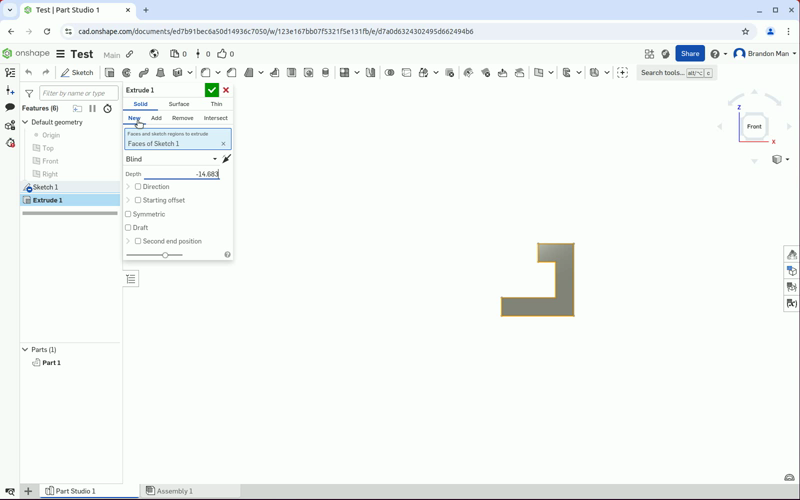
key(enter)
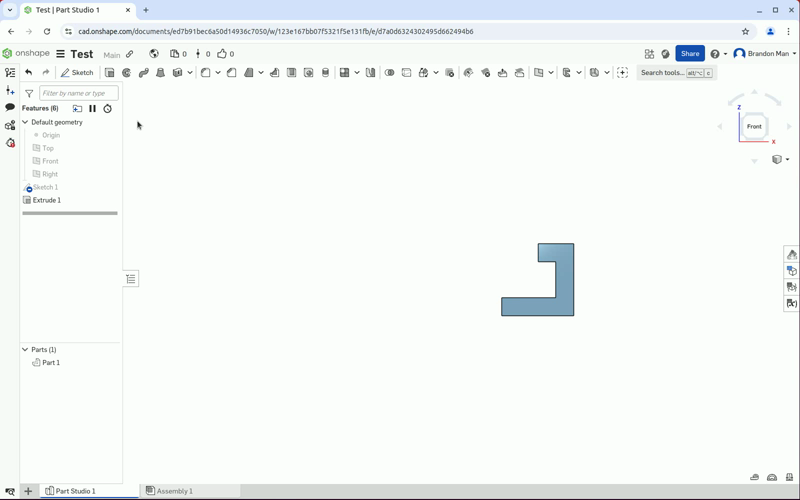
key(shift+h)
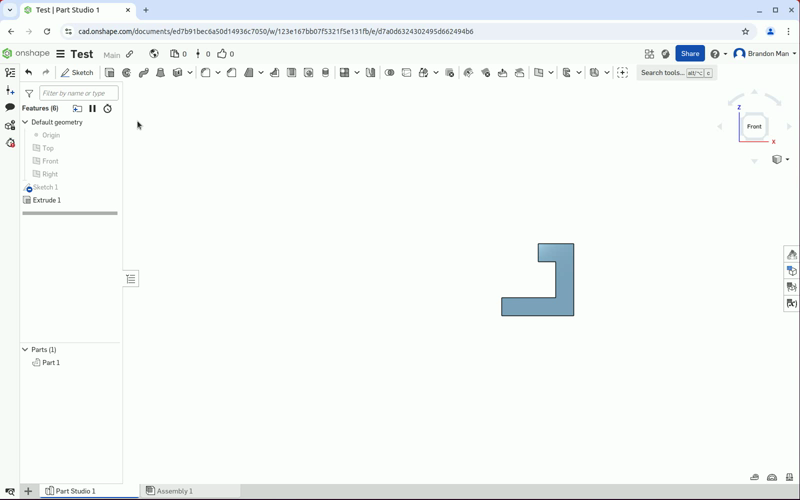
key(shift+h)
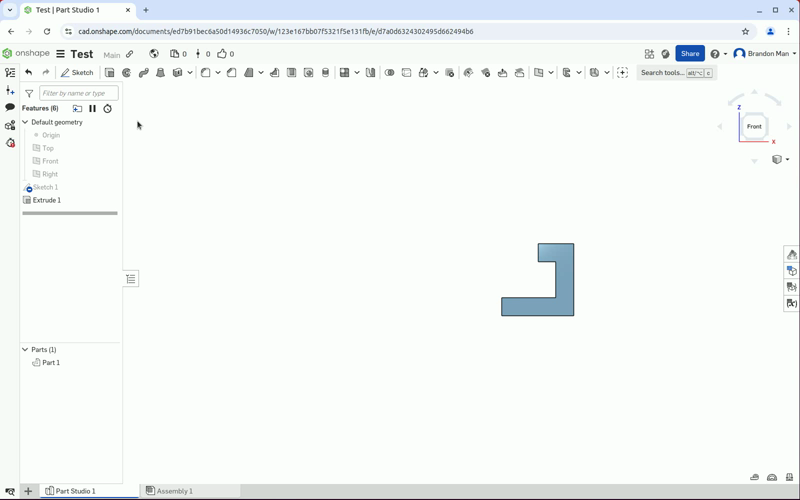
mouse_move(73, 189)
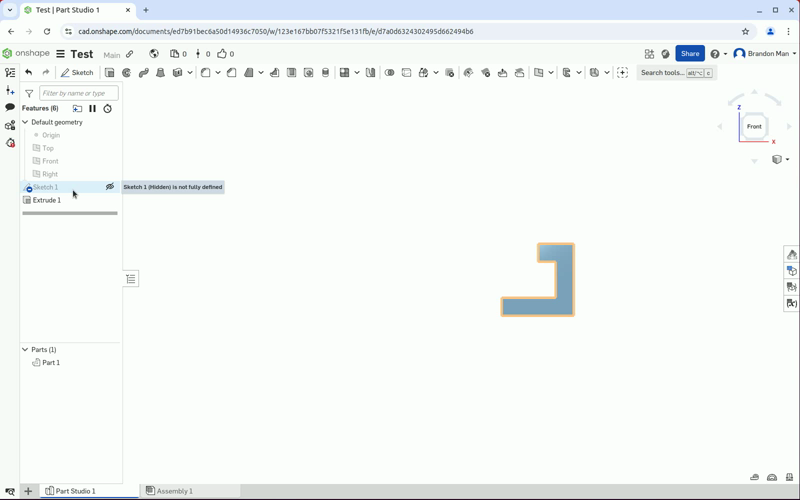
click(73, 189)
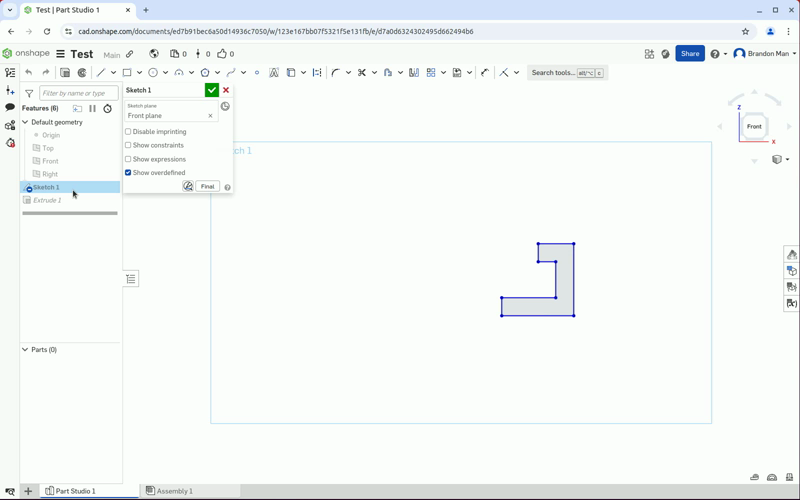
mouse_move(229, 92)
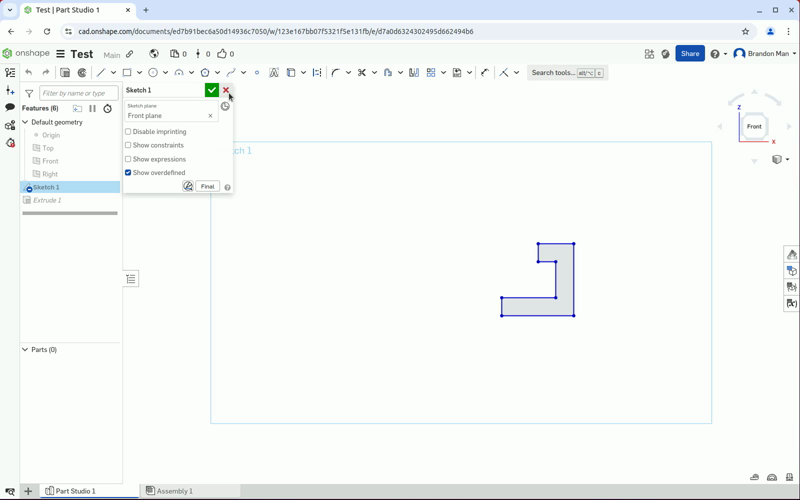
click(229, 92)
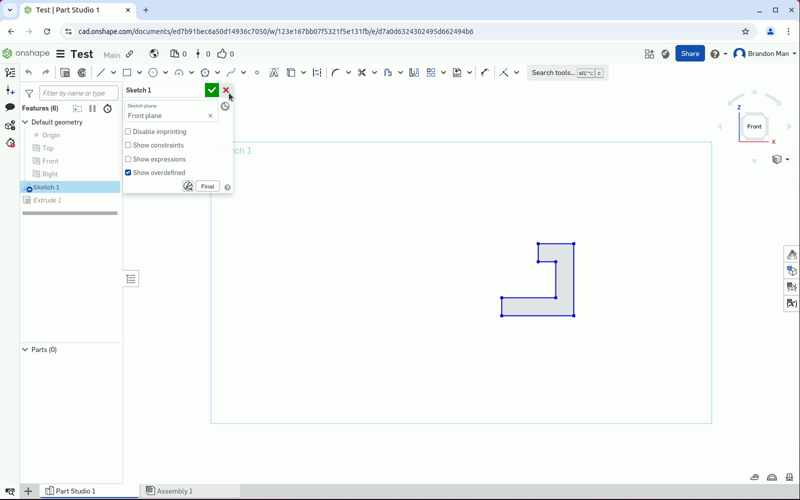
key(shift+s)
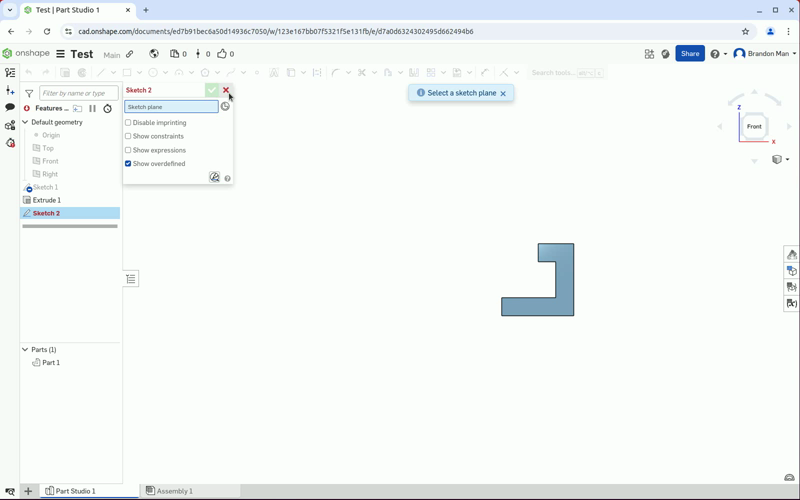
mouse_move(73, 163)
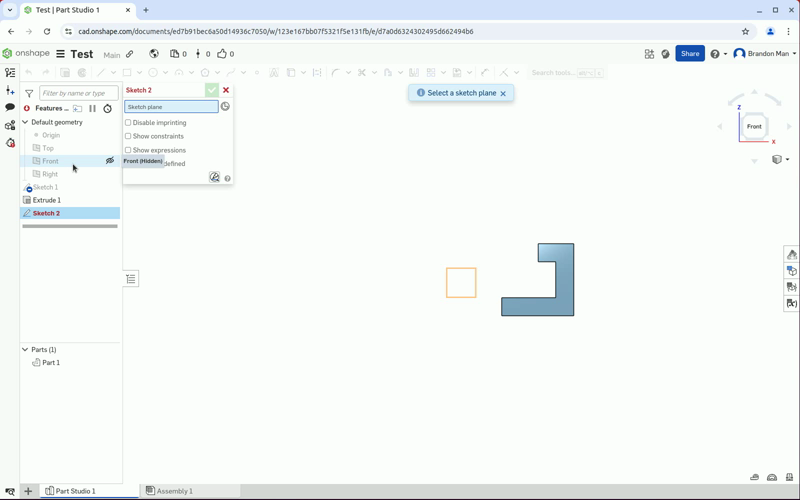
click(73, 163)
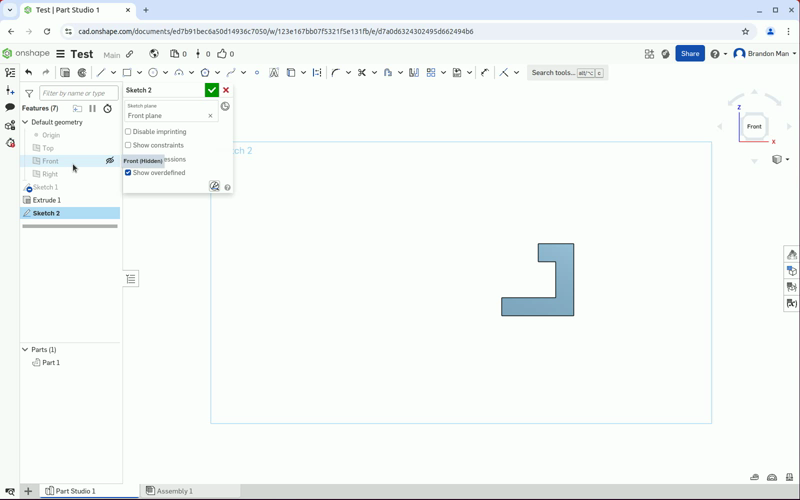
mouse_move(73, 352)
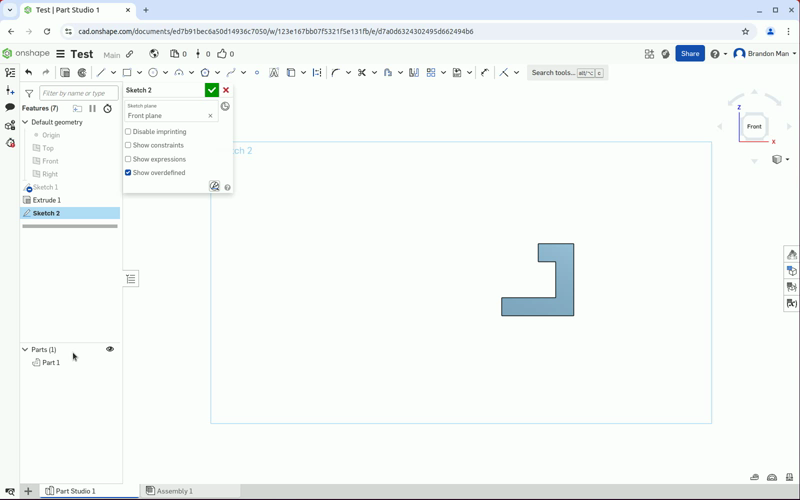
key(y)
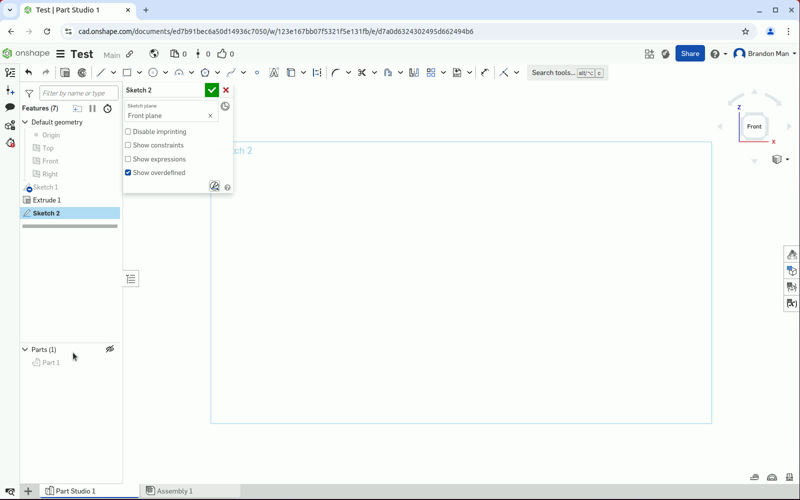
key(l)
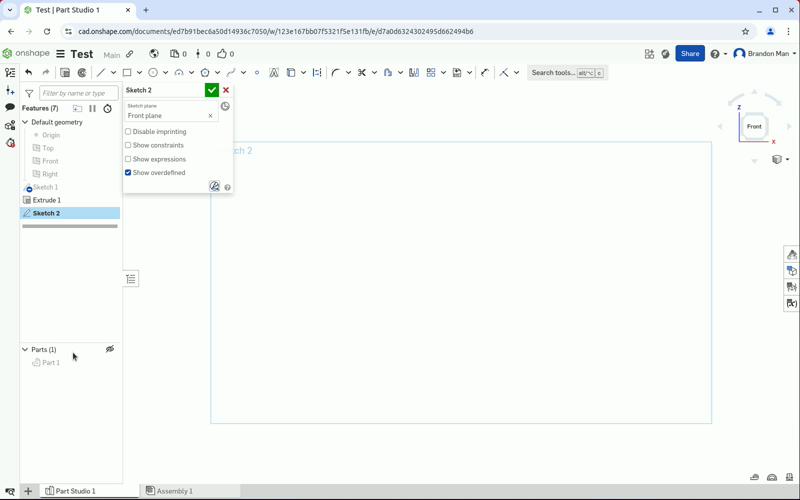
key_down(shift)
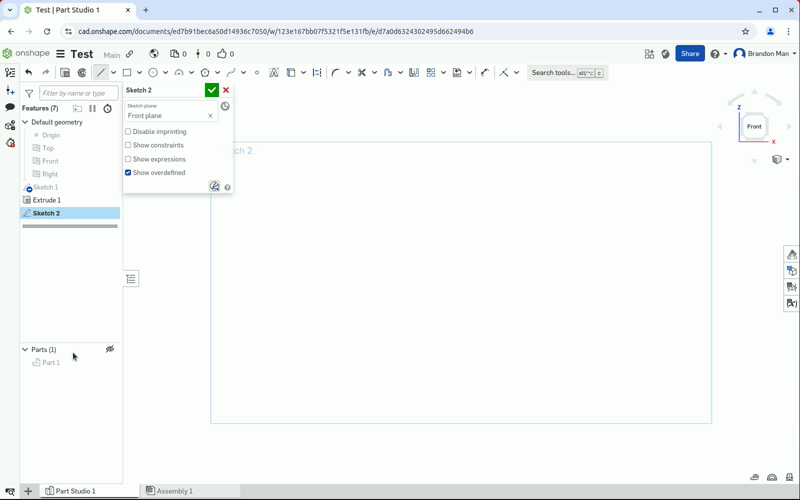
mouse_move(501, 298)
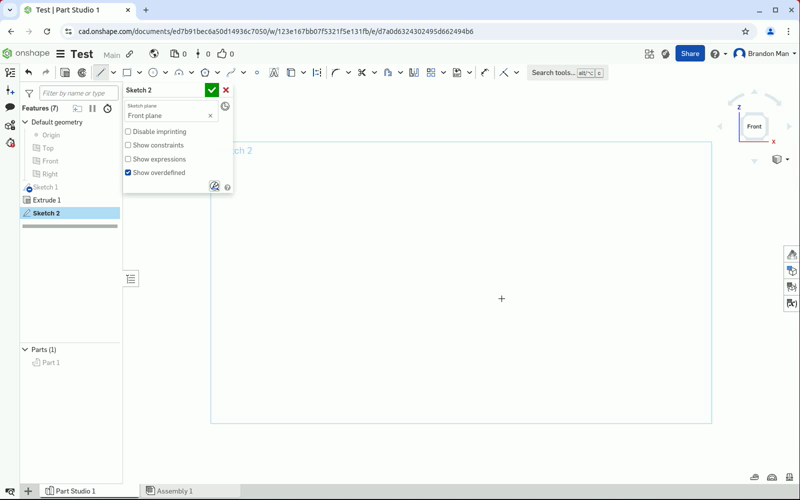
click(501, 298)
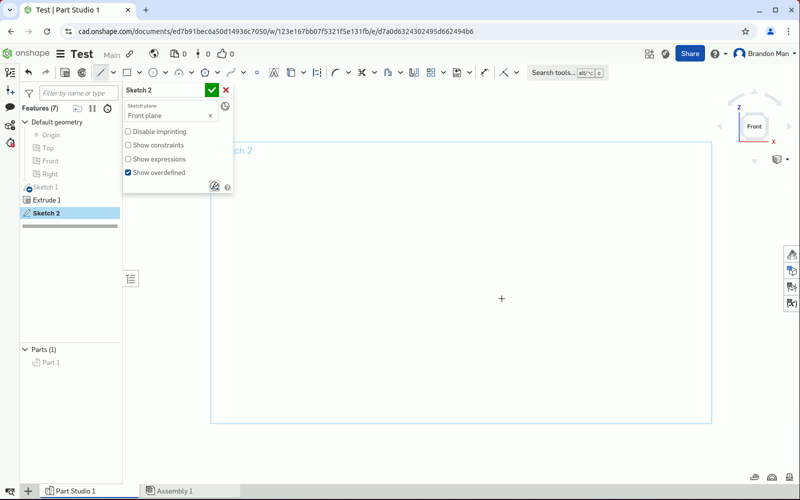
key_up(shift)
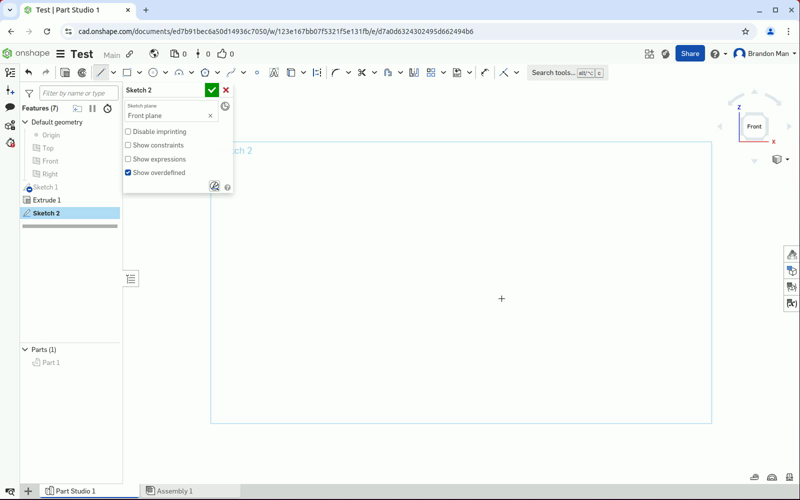
key_down(shift)
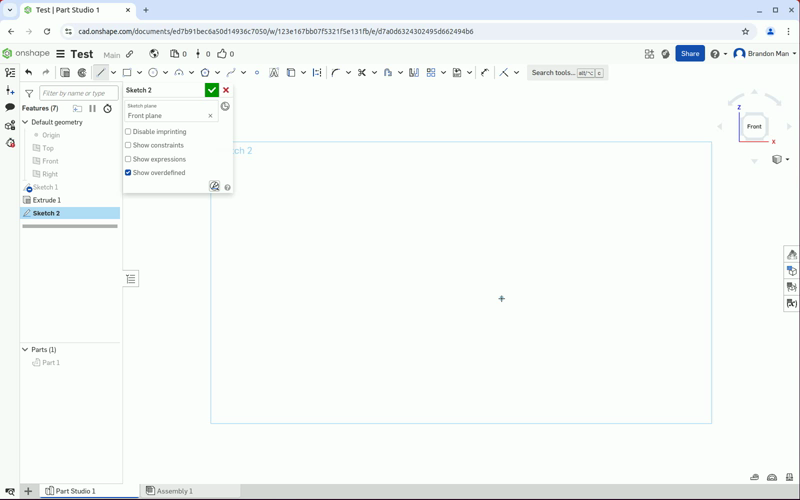
mouse_move(531, 298)
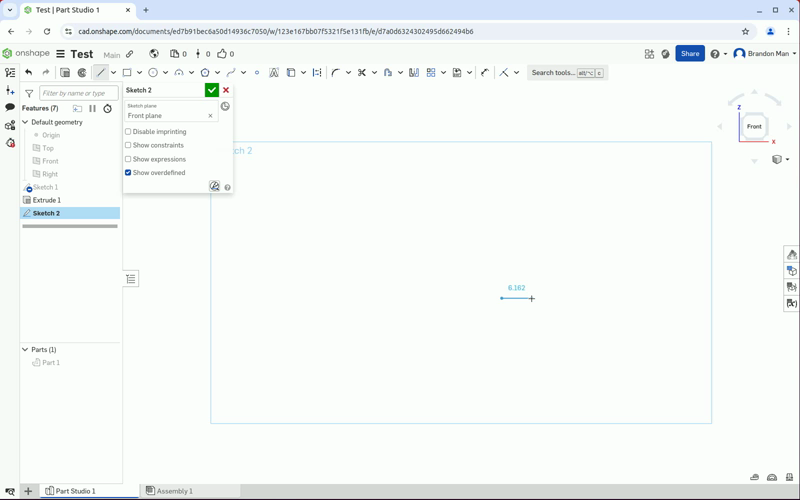
mouse_move(556, 298)
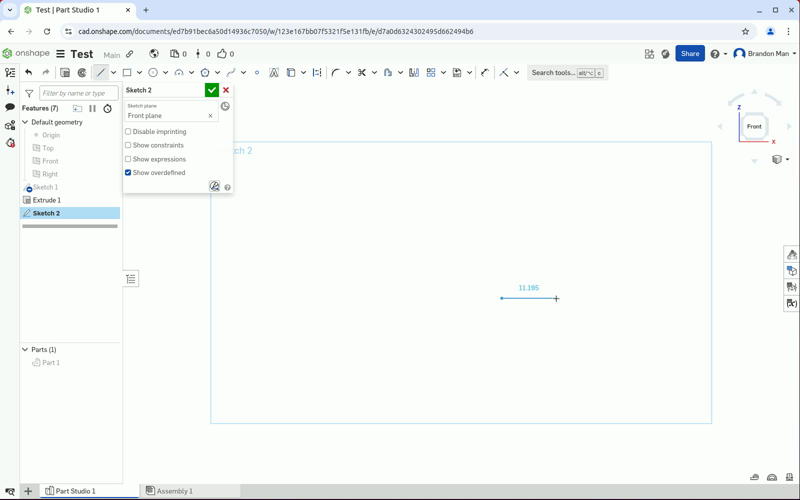
click(556, 298)
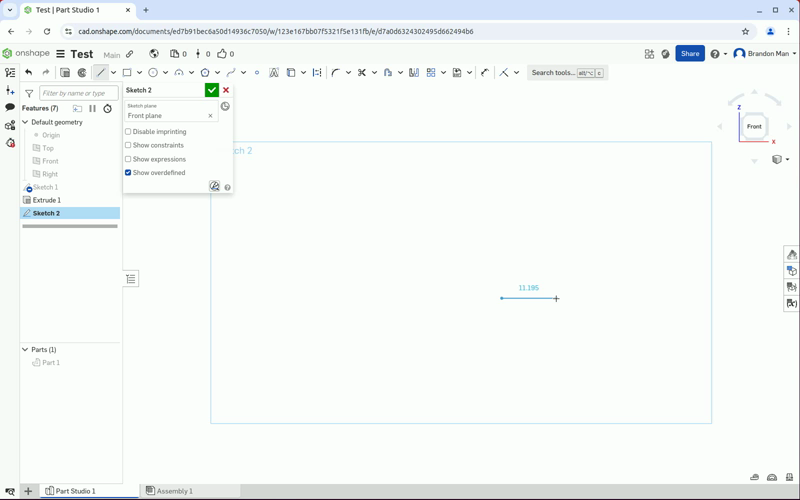
key_up(shift)
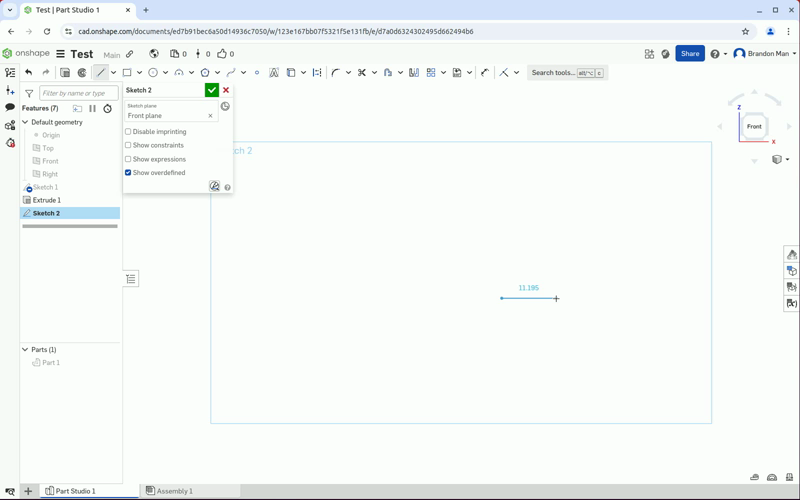
key_down(shift)
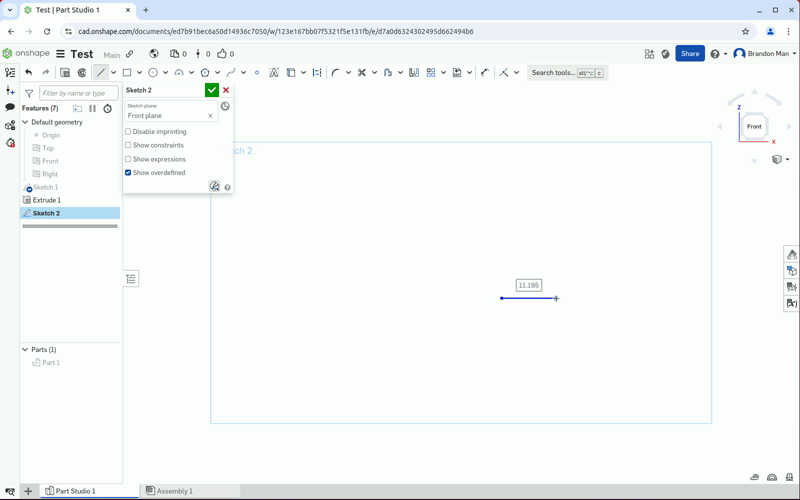
mouse_move(586, 298)
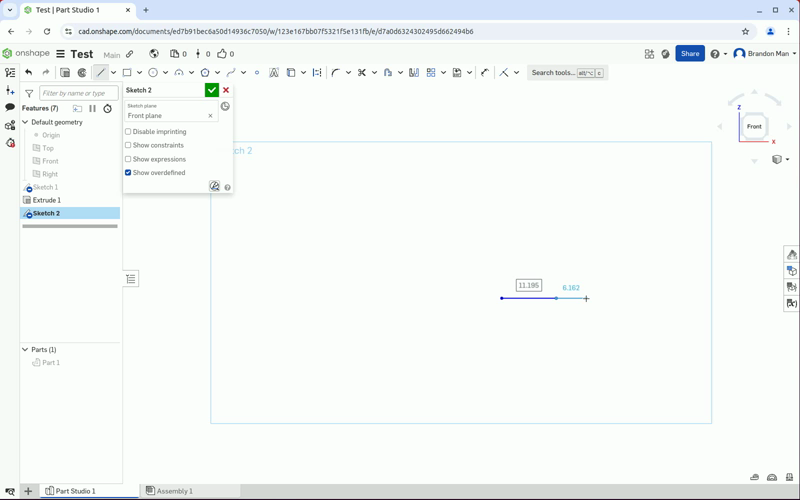
mouse_move(556, 262)
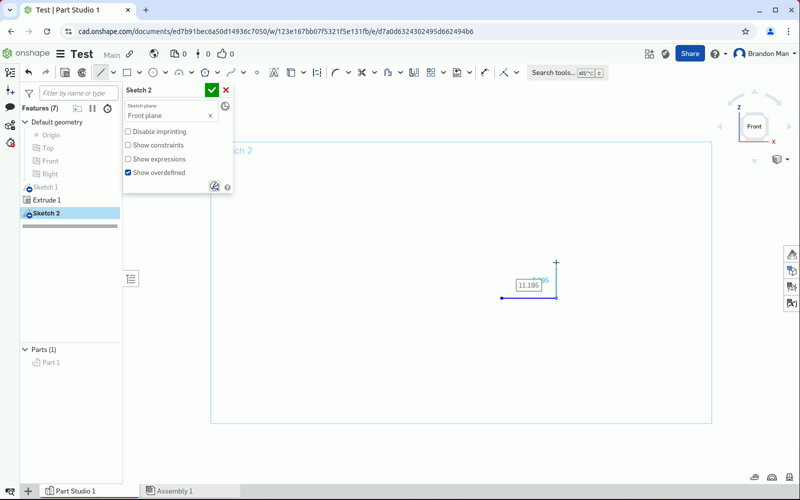
click(556, 262)
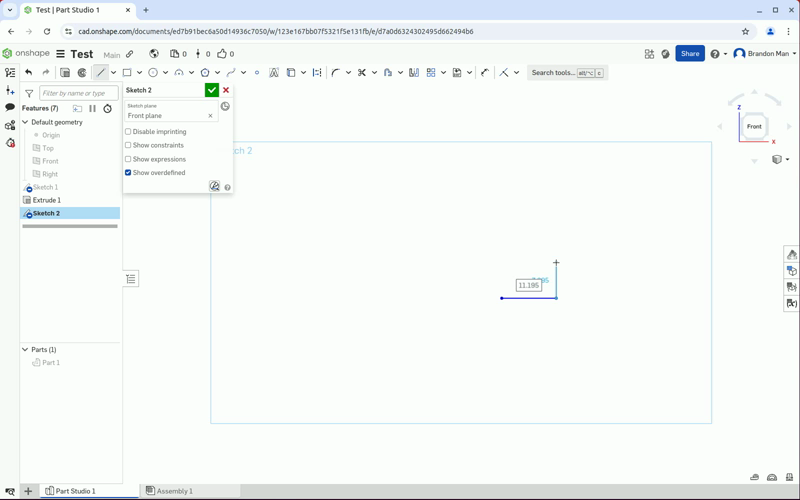
key_up(shift)
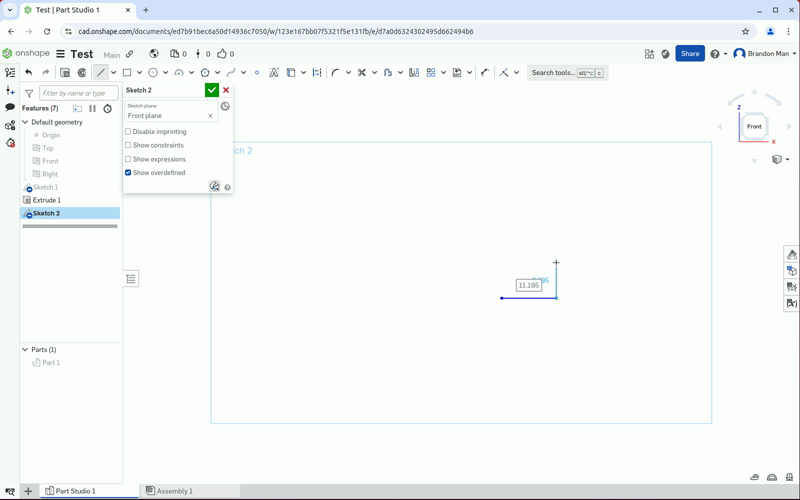
key_down(shift)
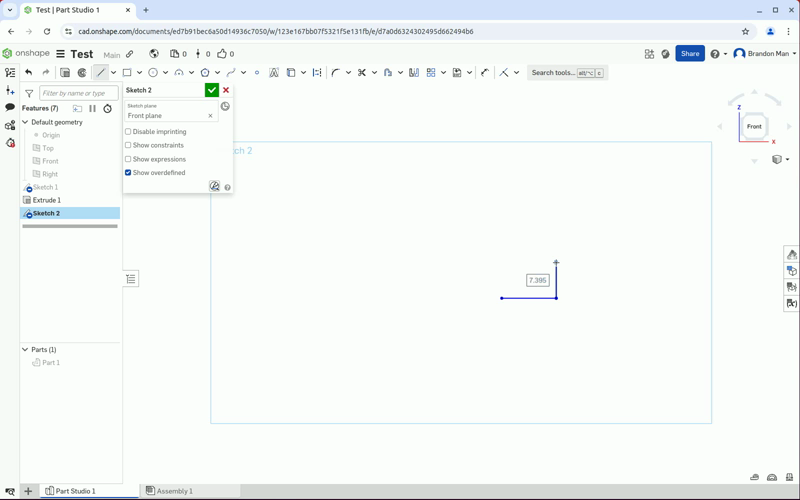
mouse_move(586, 262)
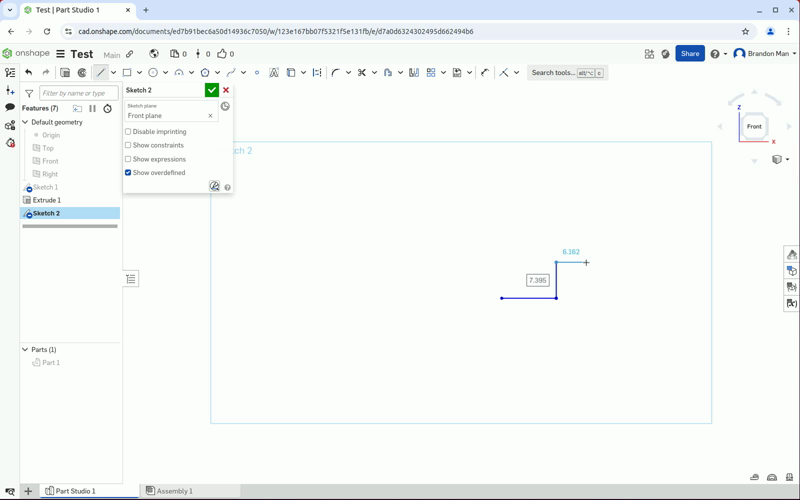
mouse_move(537, 262)
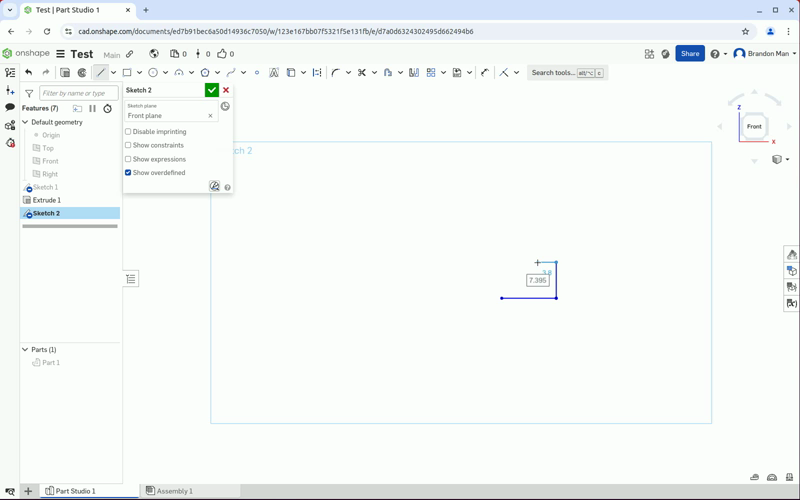
click(537, 262)
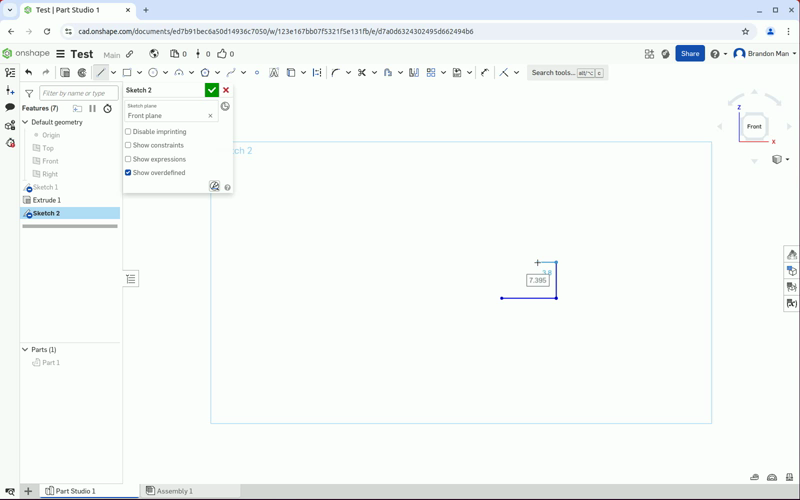
key_up(shift)
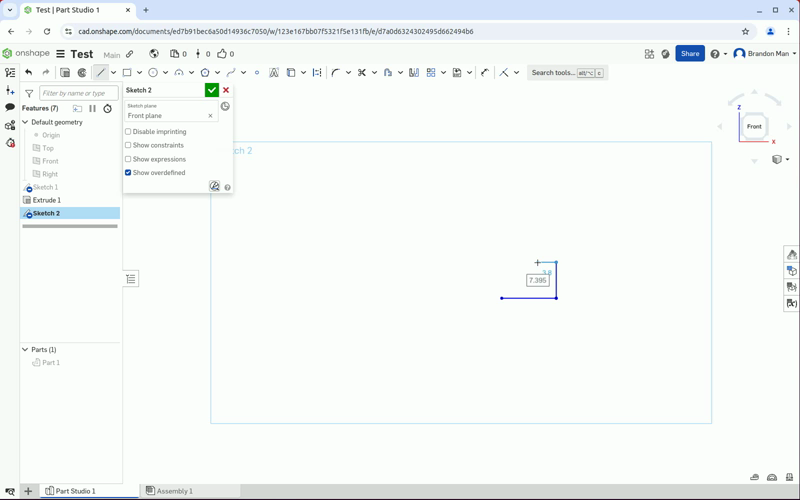
mouse_move(567, 262)
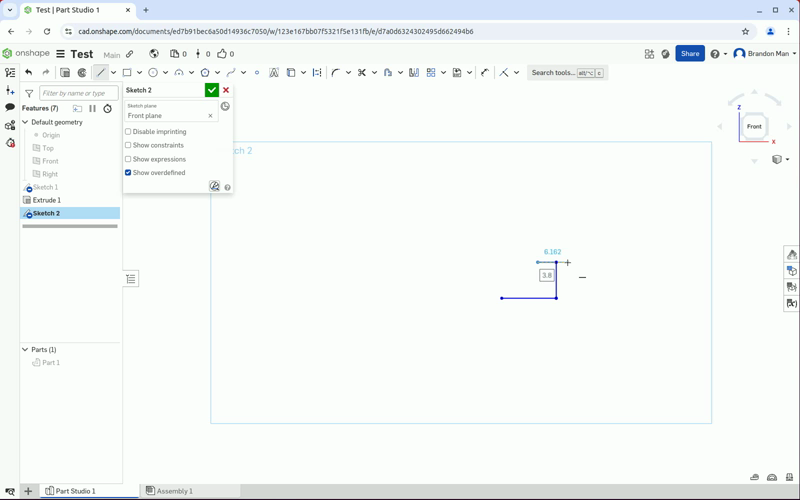
key_down(shift)
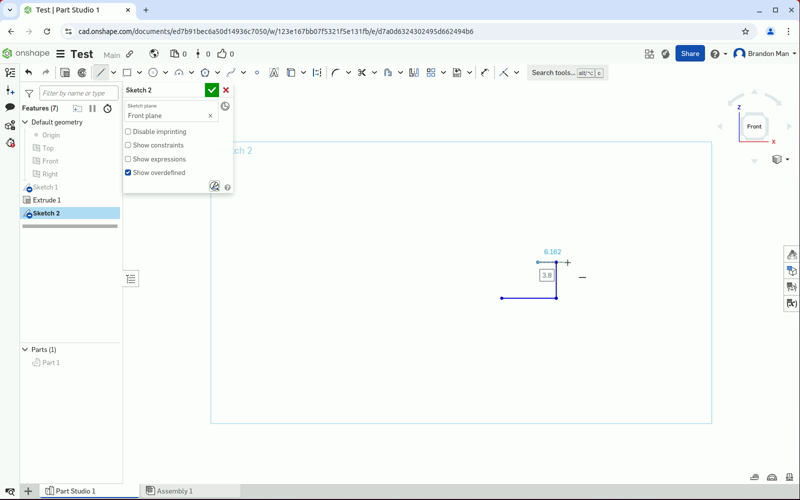
mouse_move(501, 298)
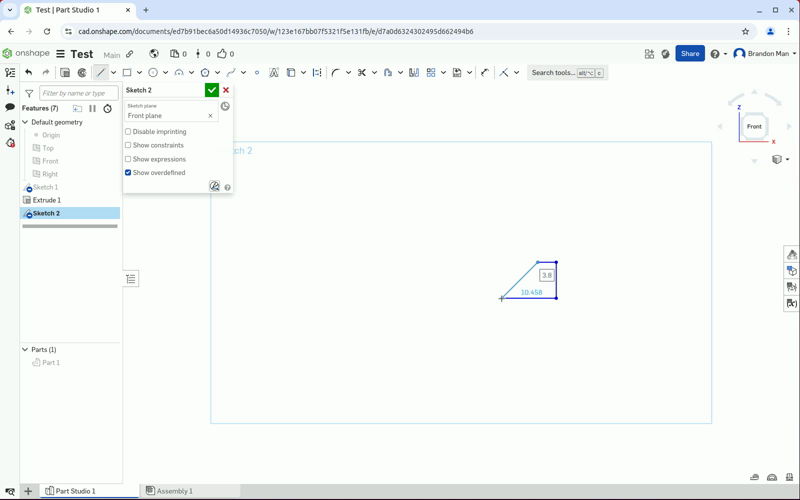
key_up(shift)
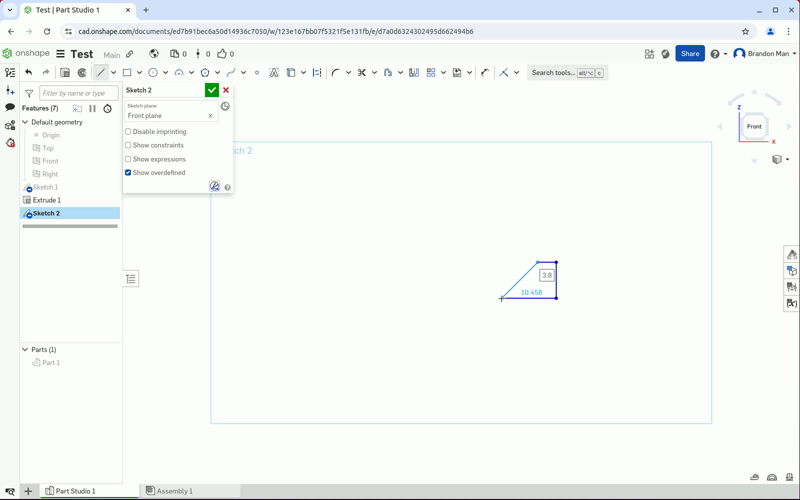
click(501, 298)
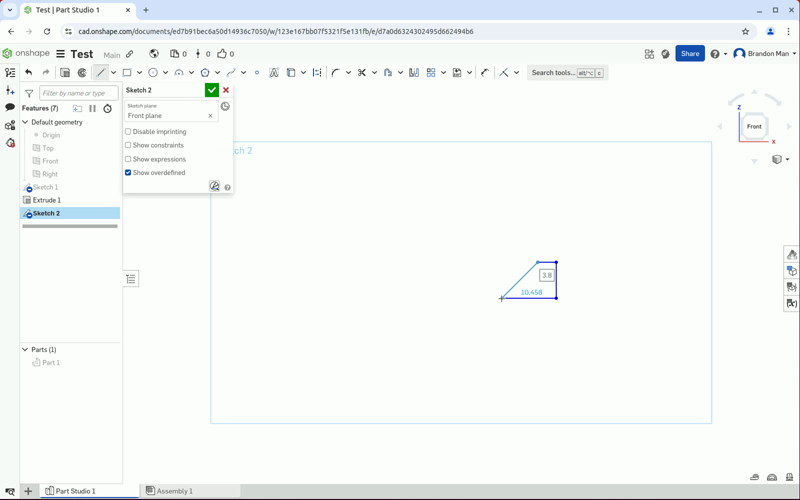
key(esc)
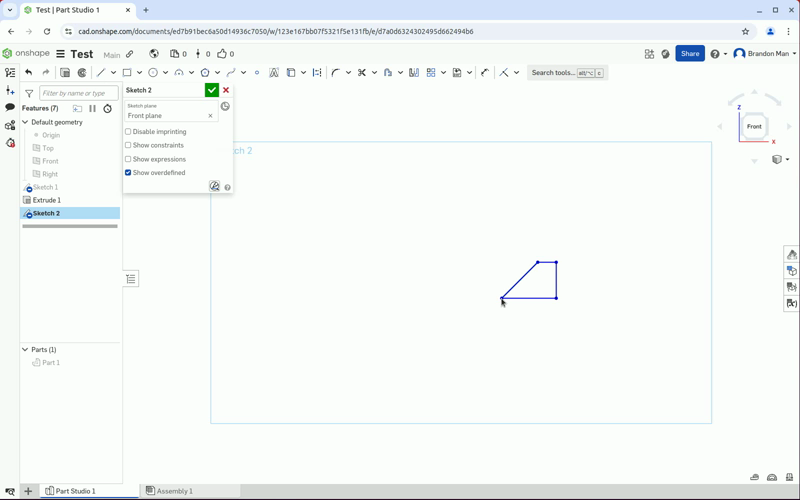
mouse_move(540, 270)
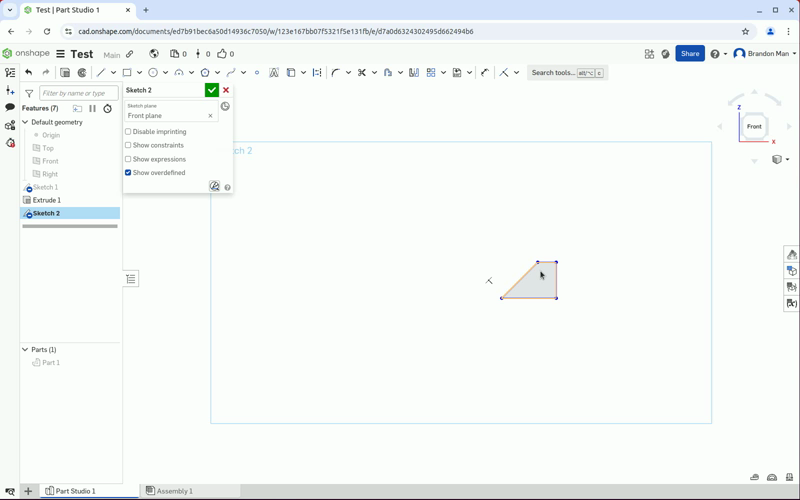
scroll(6)
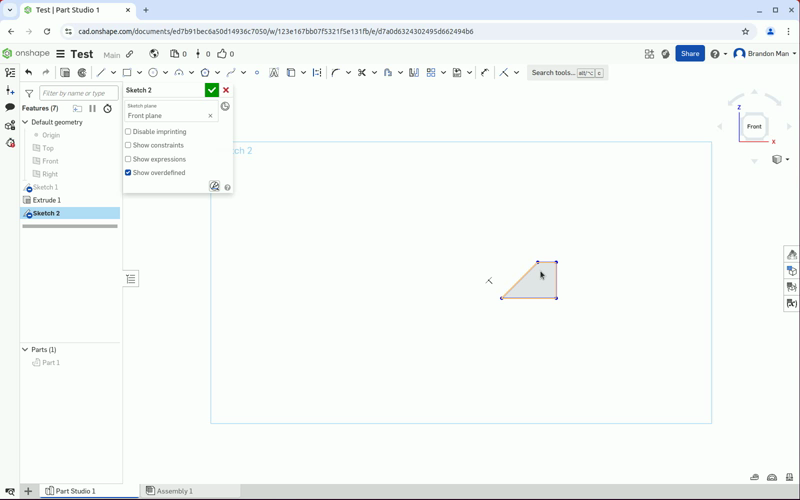
scroll(6)
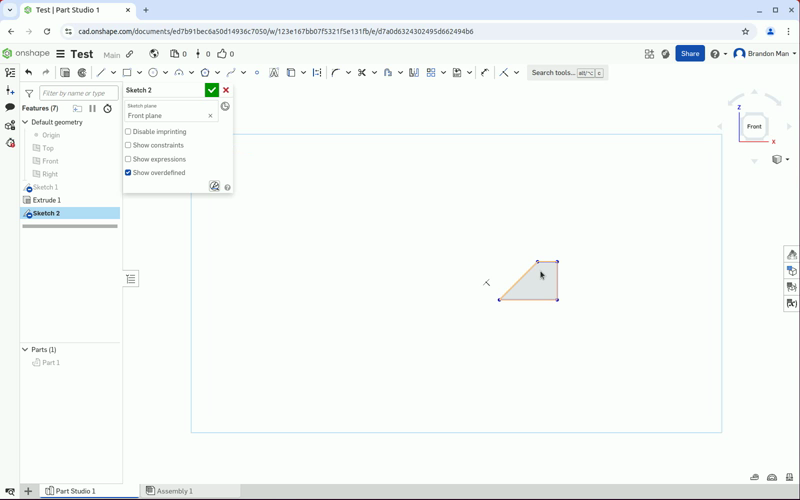
scroll(6)
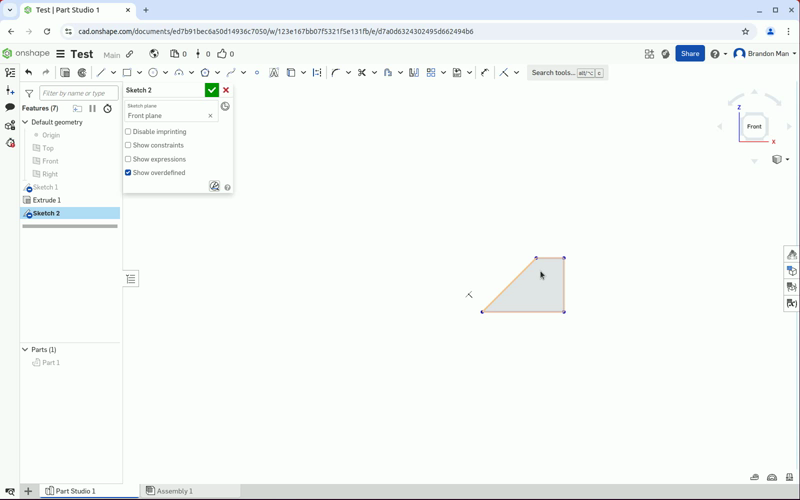
scroll(6)
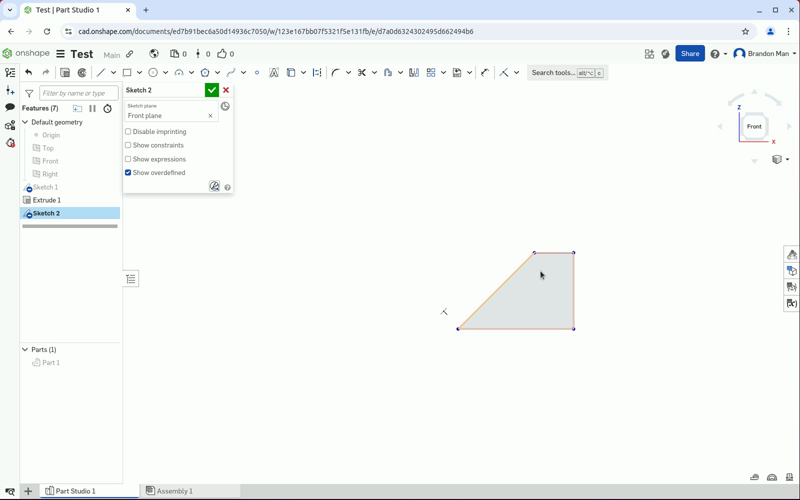
scroll(6)
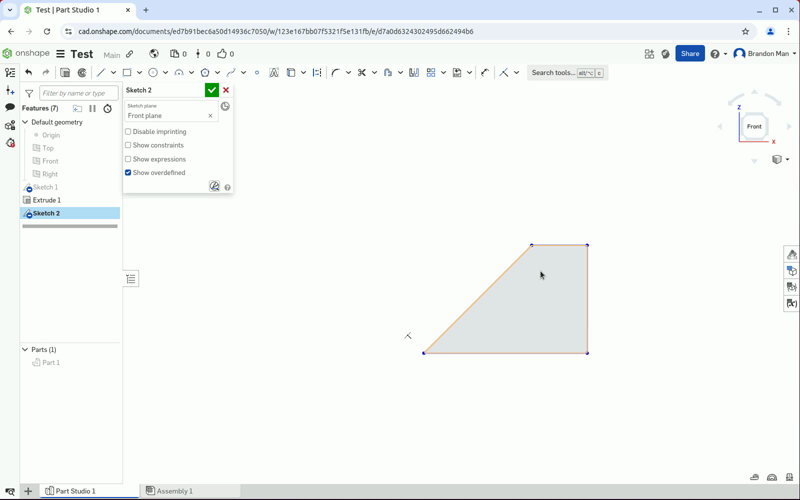
scroll(6)
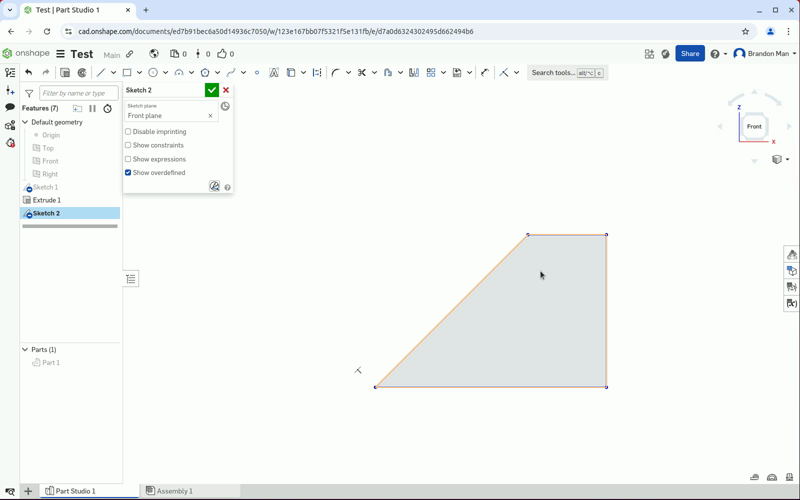
scroll(6)
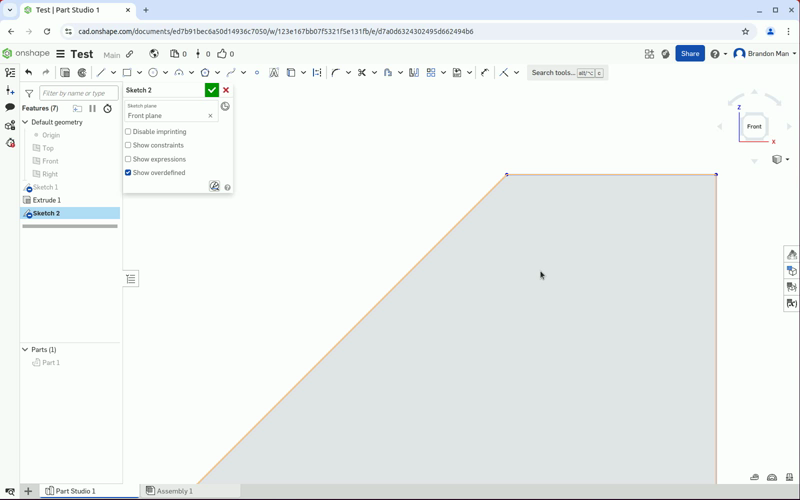
click(540, 270)
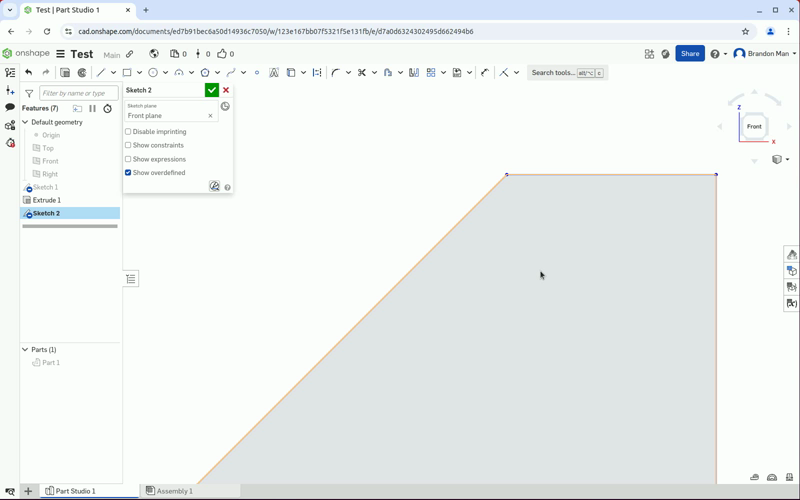
scroll(-6)
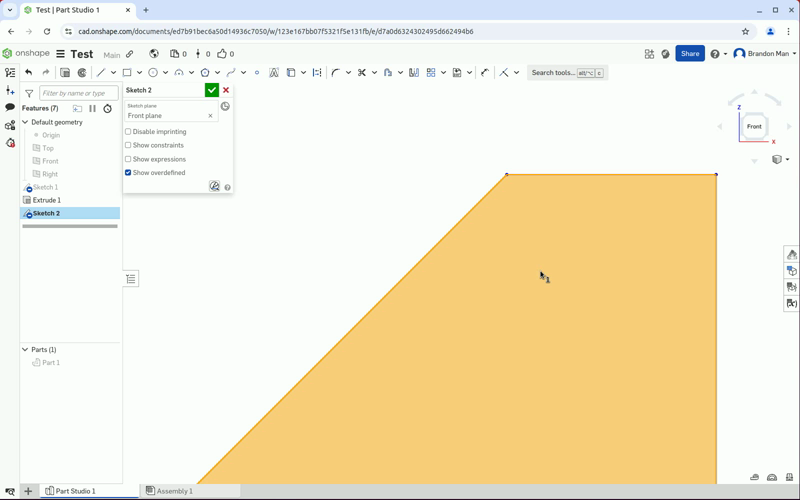
scroll(-6)
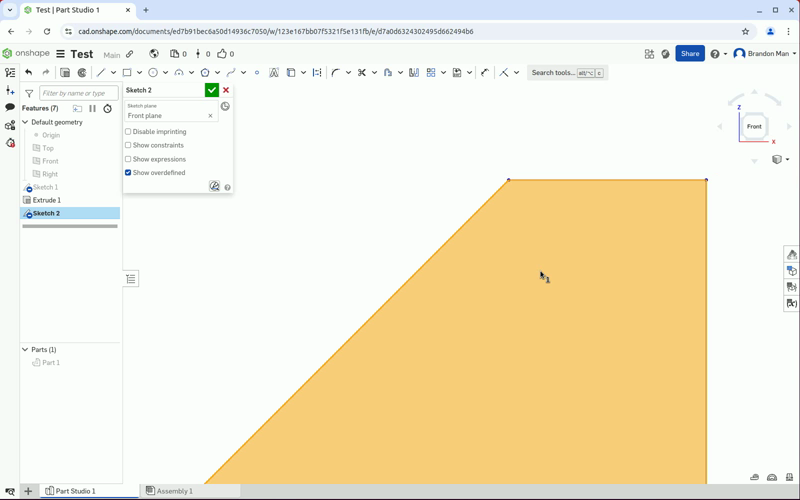
scroll(-6)
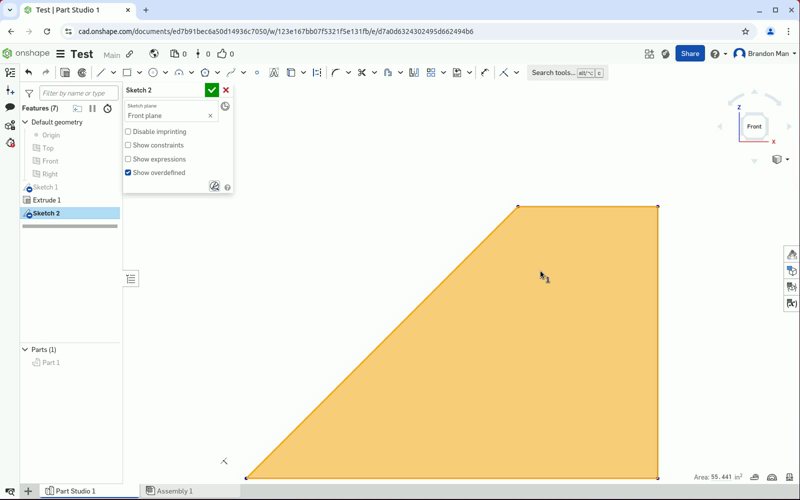
scroll(-6)
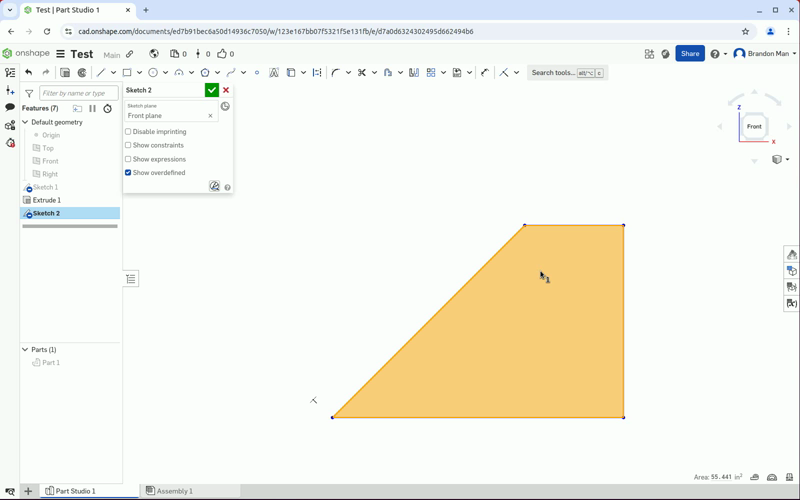
scroll(-6)
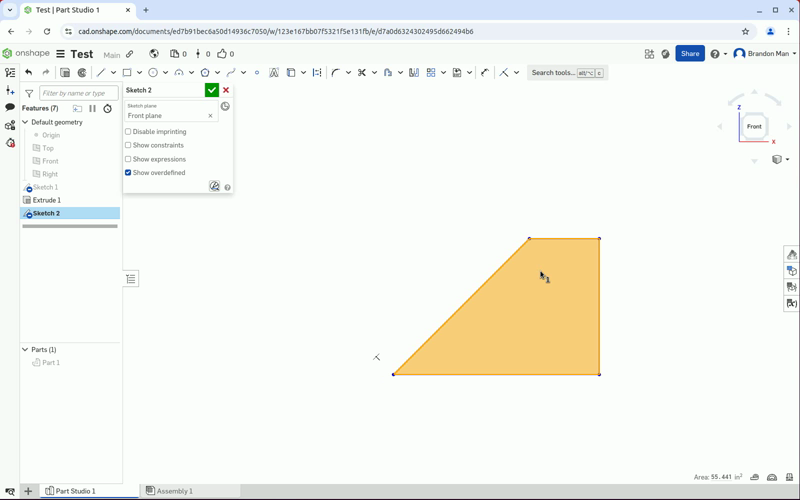
scroll(-6)
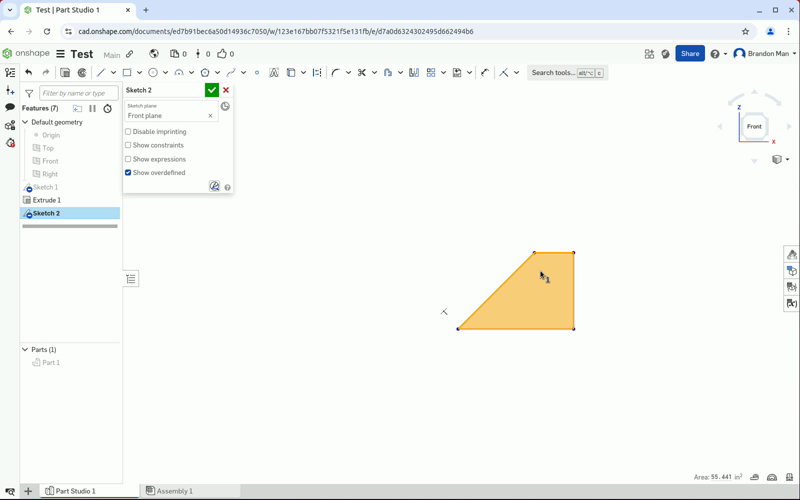
scroll(-6)
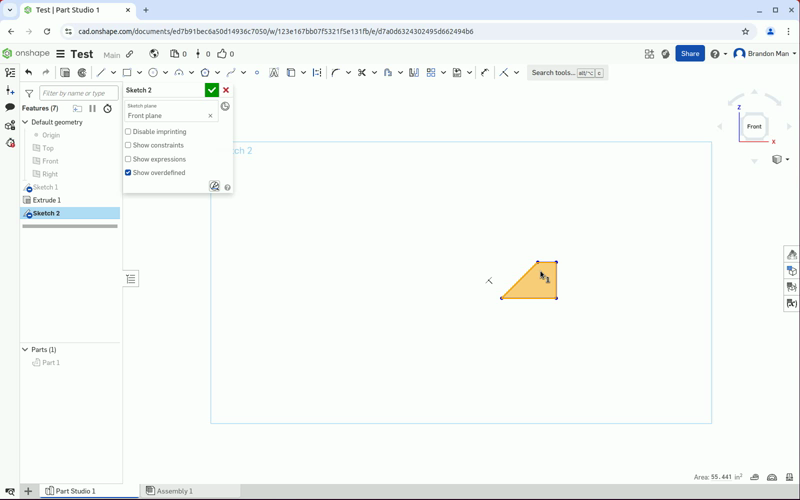
mouse_move(73, 352)
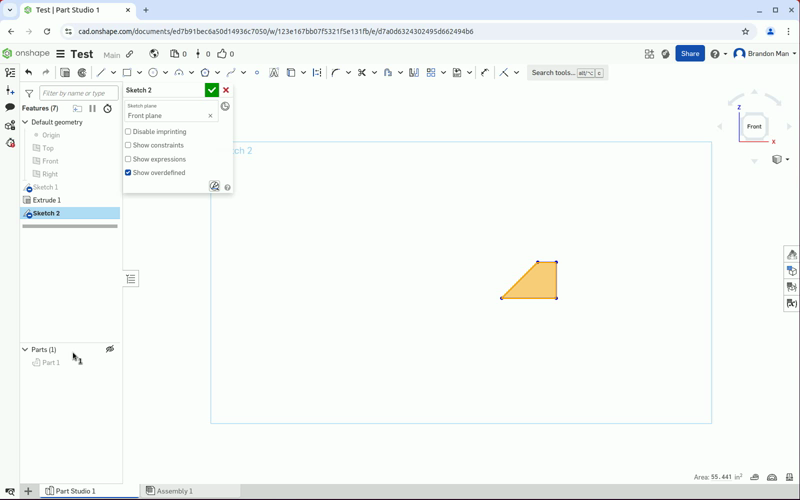
key(shift+y)
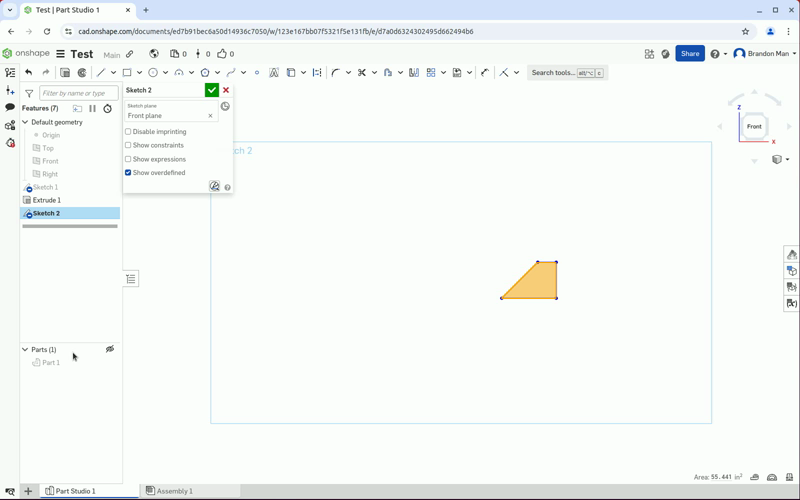
key(shift+e)
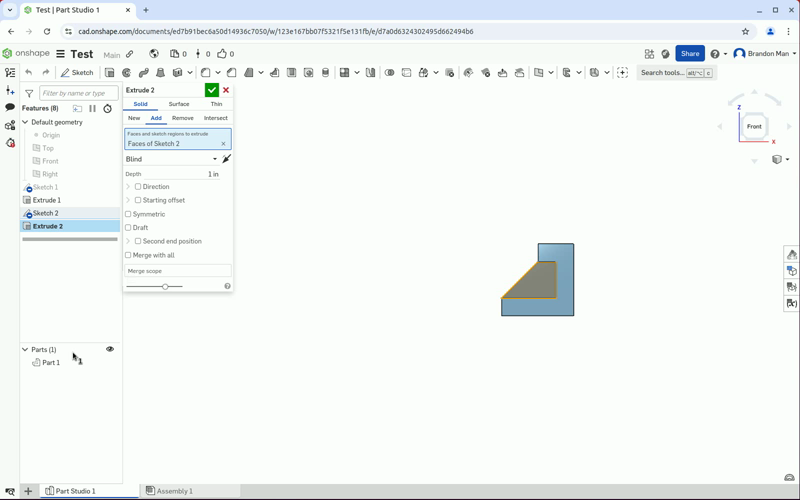
mouse_move(143, 106)
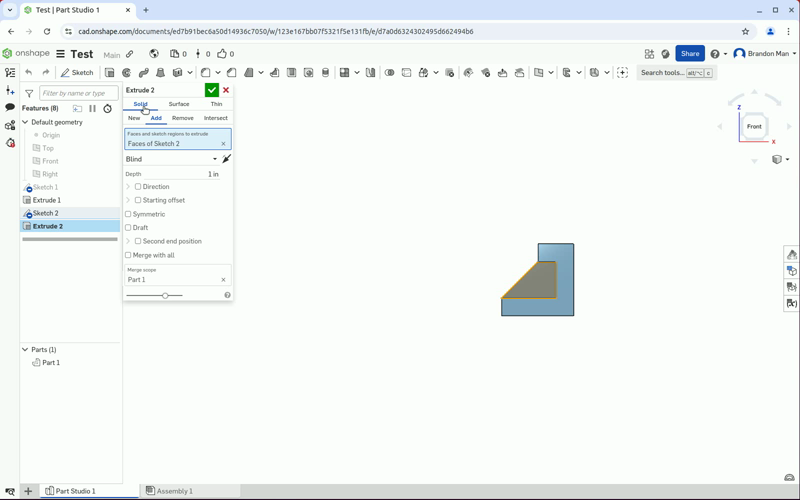
click(143, 106)
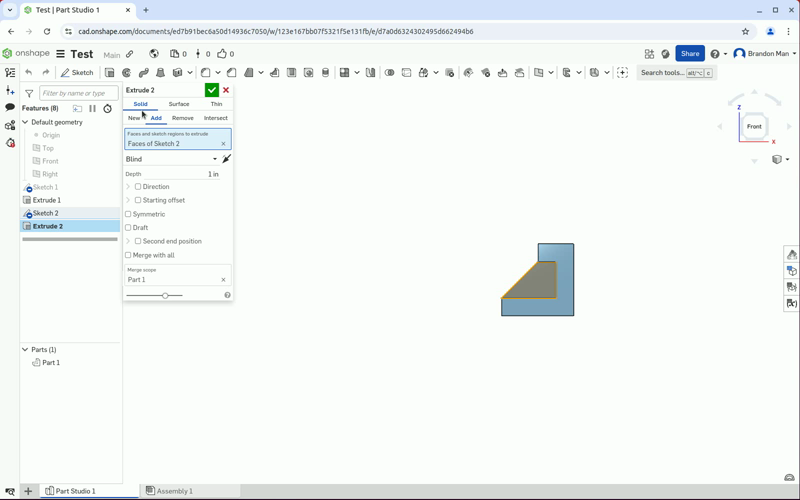
mouse_move(137, 120)
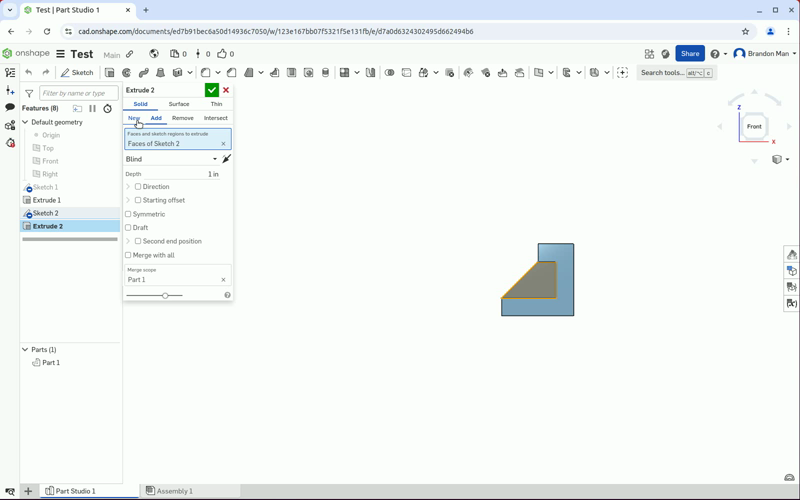
click(137, 120)
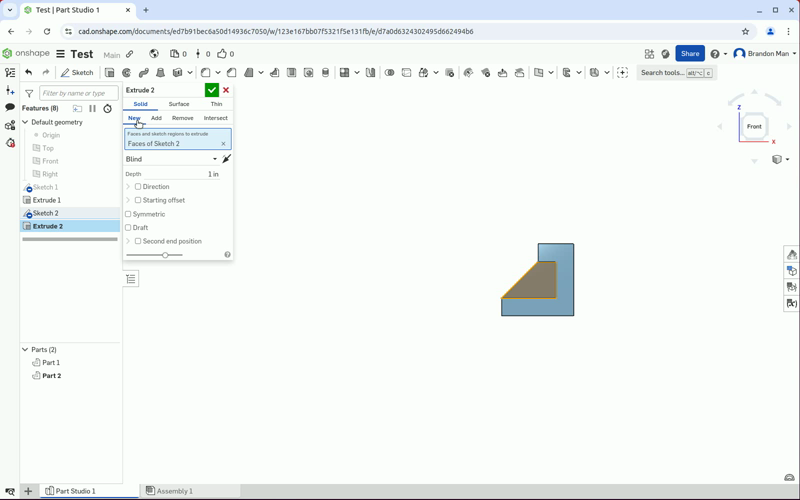
key(tab, 4)
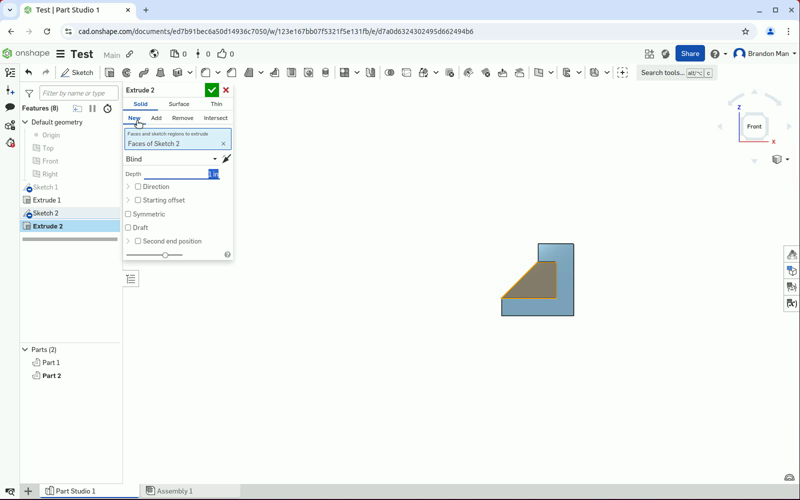
text(-14.683)
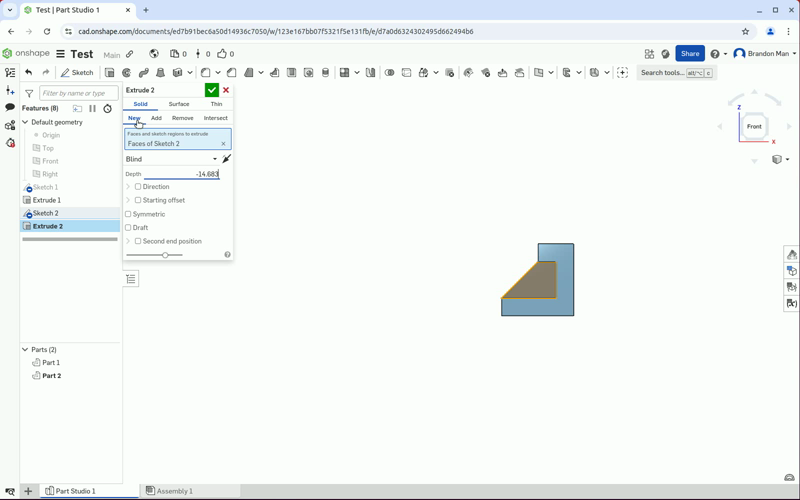
key(enter)
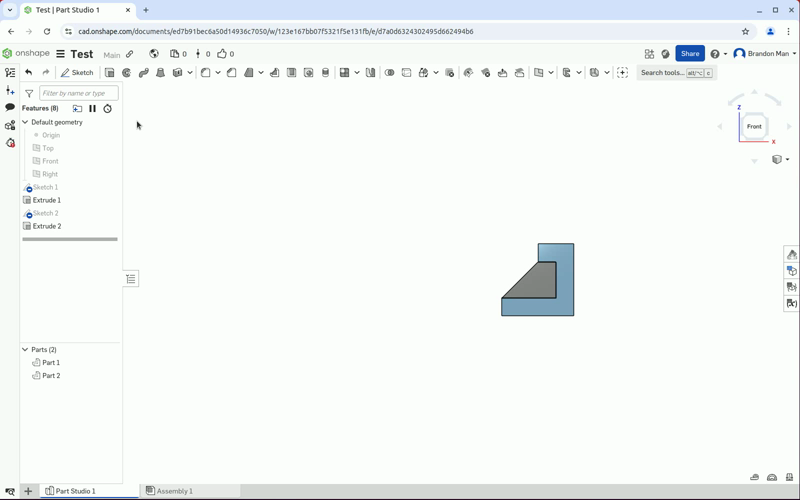
key(shift+h)
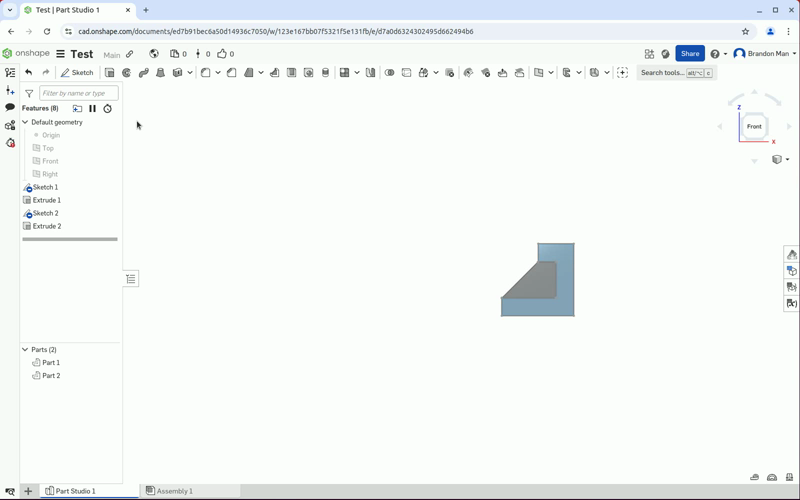
key(shift+h)
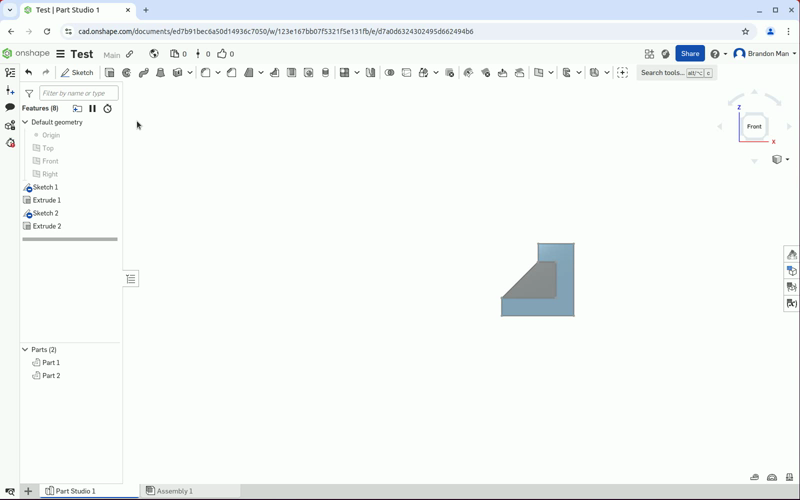
key(shift+7)
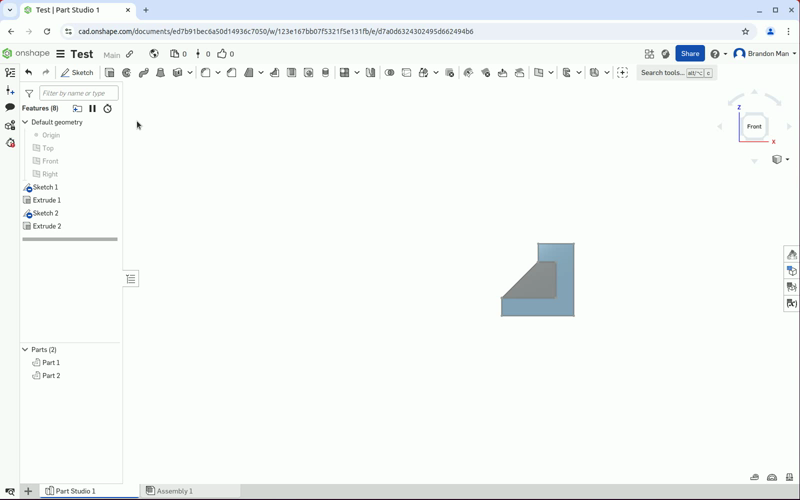
key(left, 2)
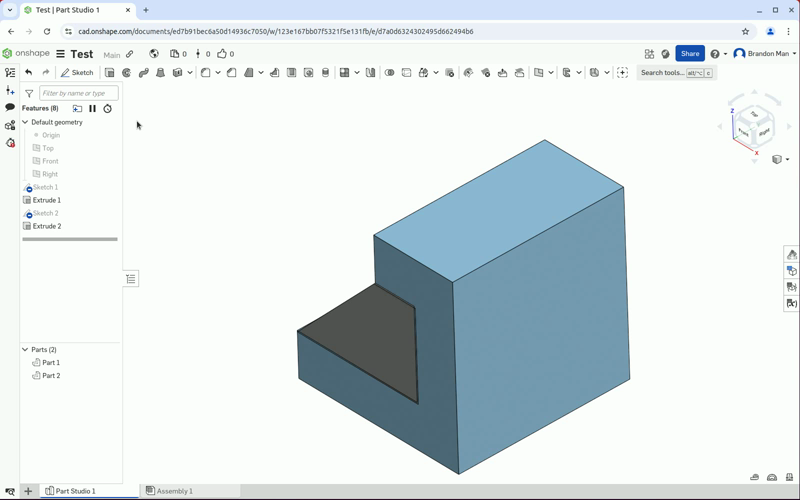
key(down, 2)
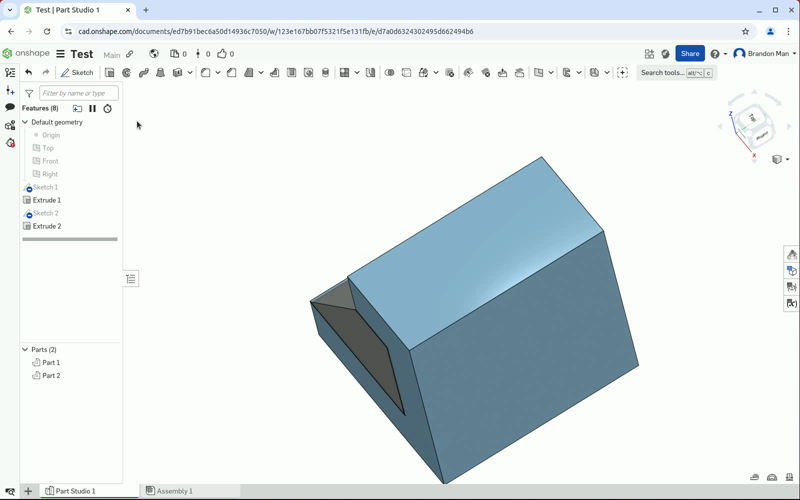
key(up, 2)
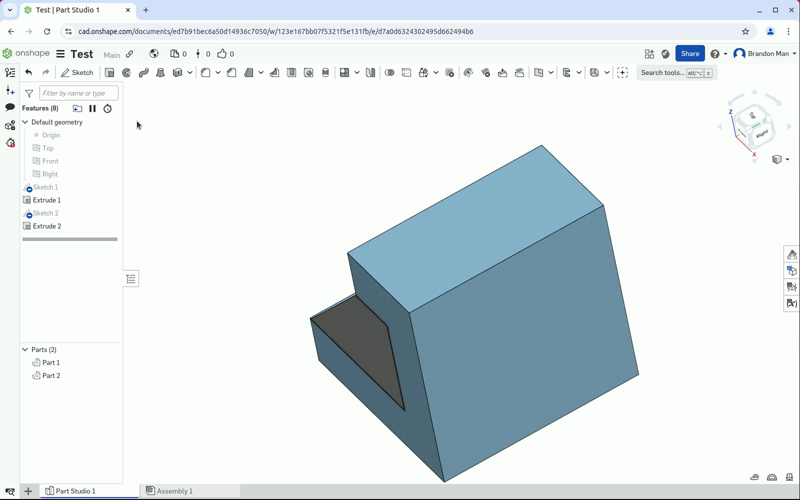
key(right, 2)
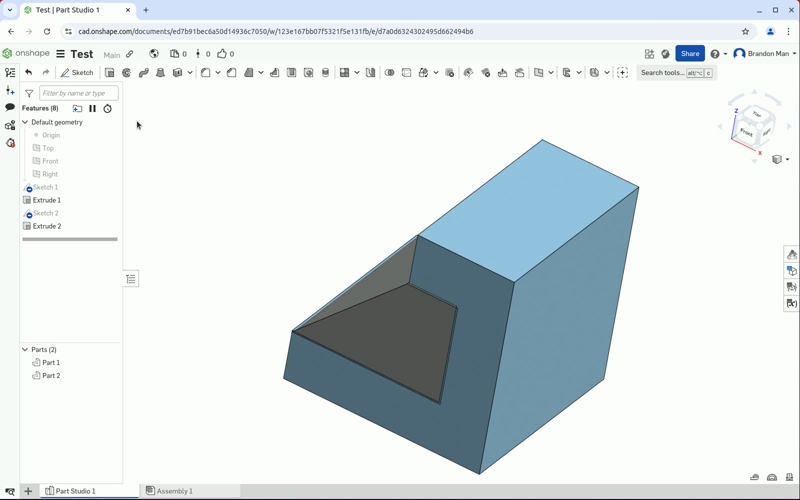
mouse_move(73, 189)
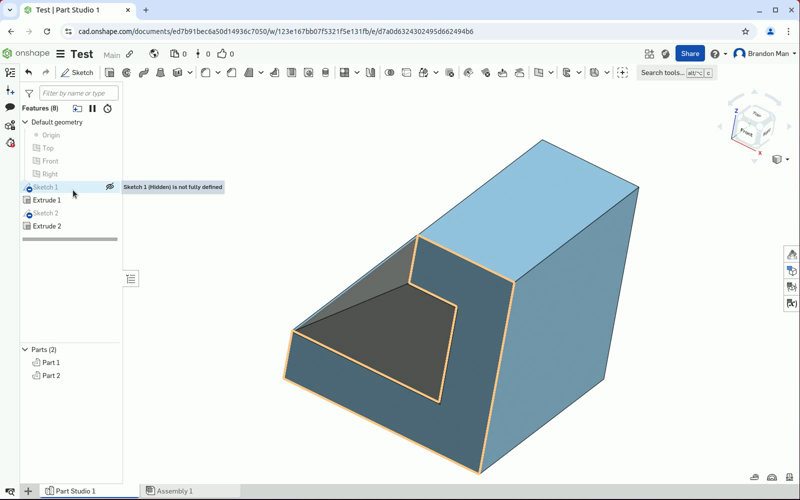
click(73, 189)